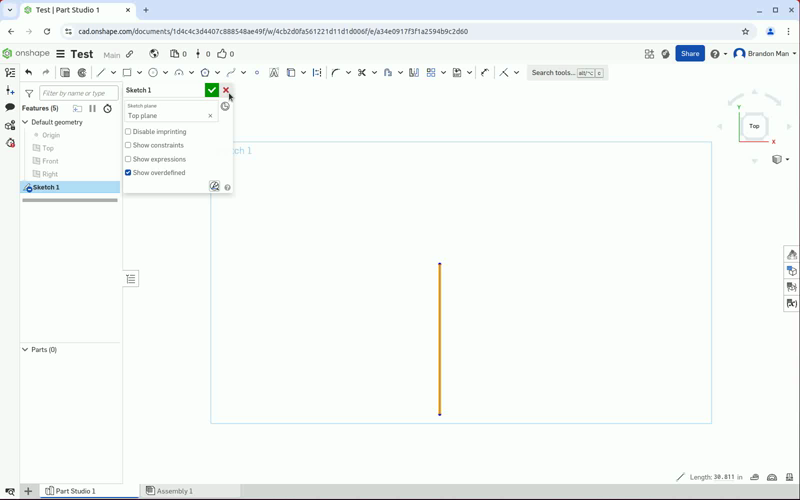
key(shift+h)
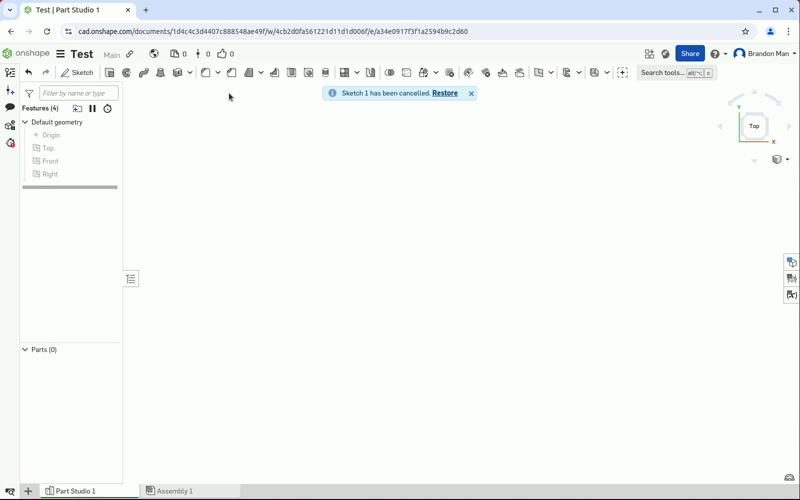
mouse_move(73, 352)
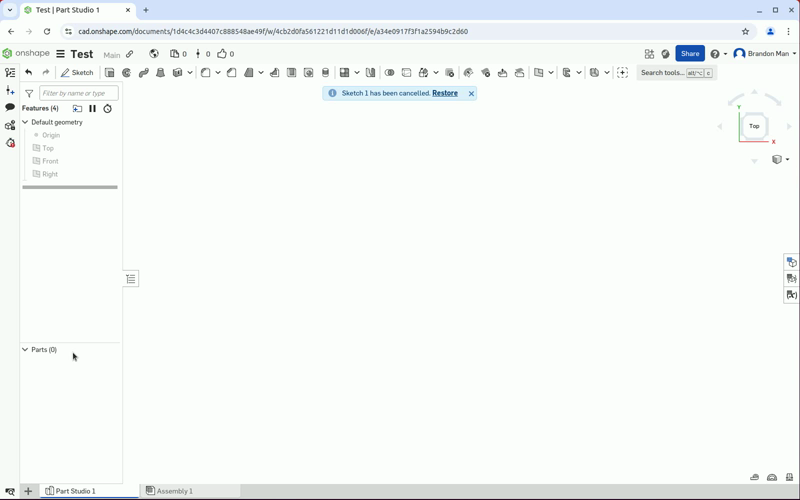
key(y)
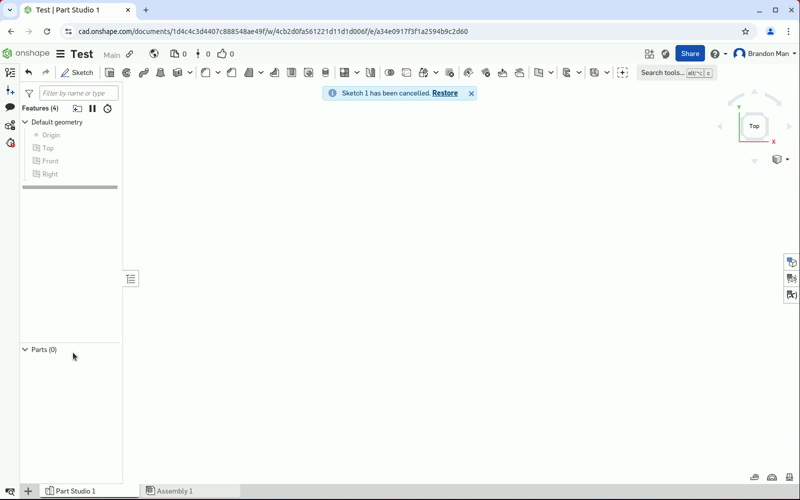
key(shift+p)
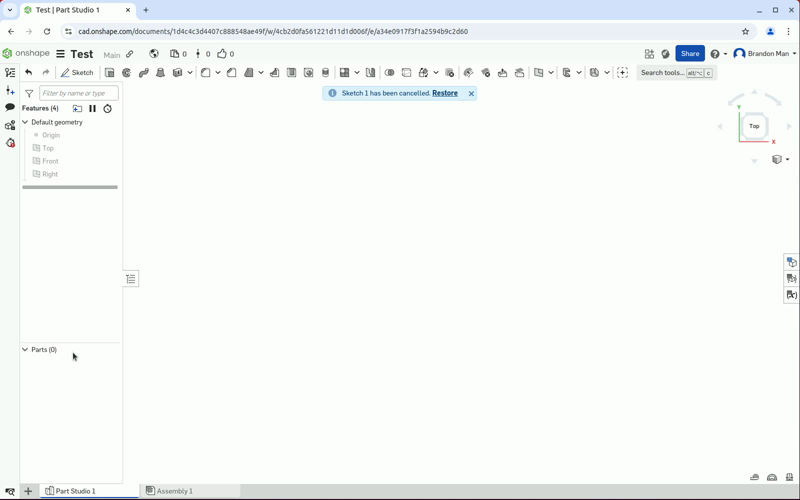
key(space)
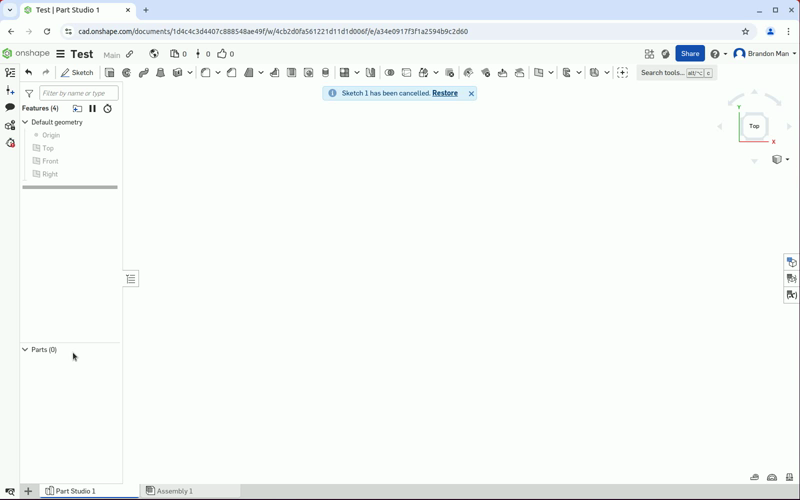
key_down(shift)
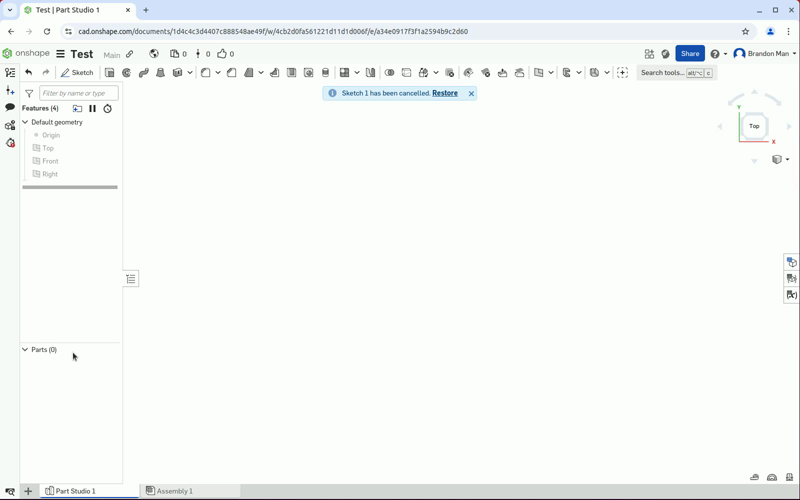
key(up)
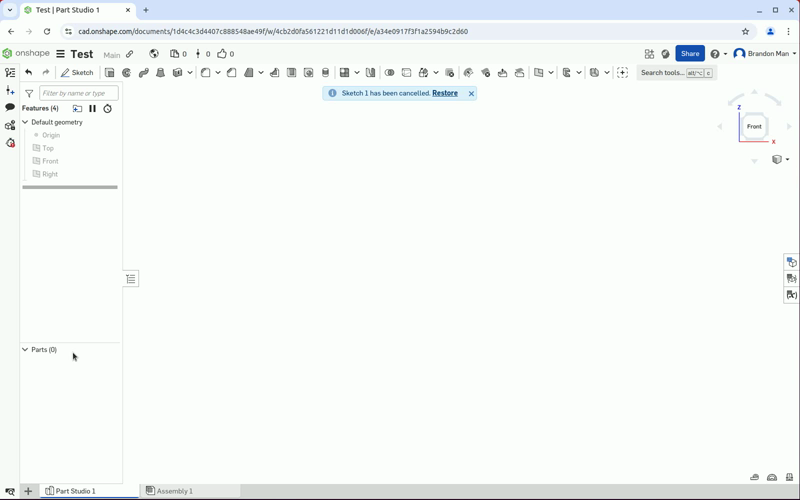
key_up(shift)
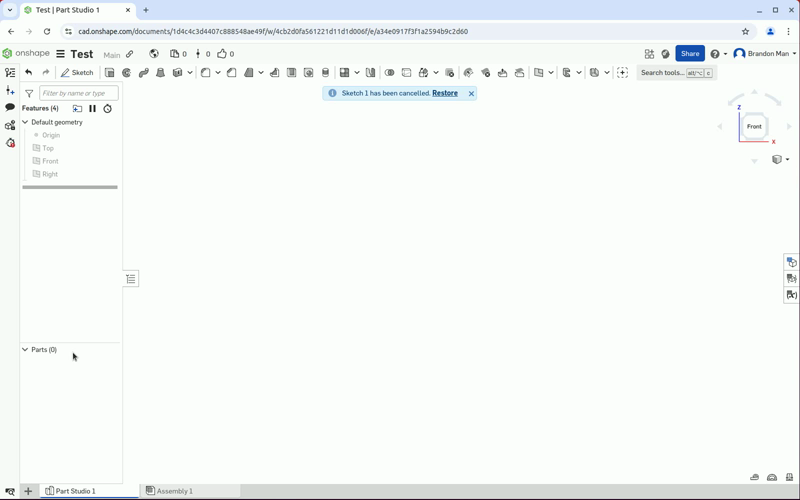
mouse_move(73, 352)
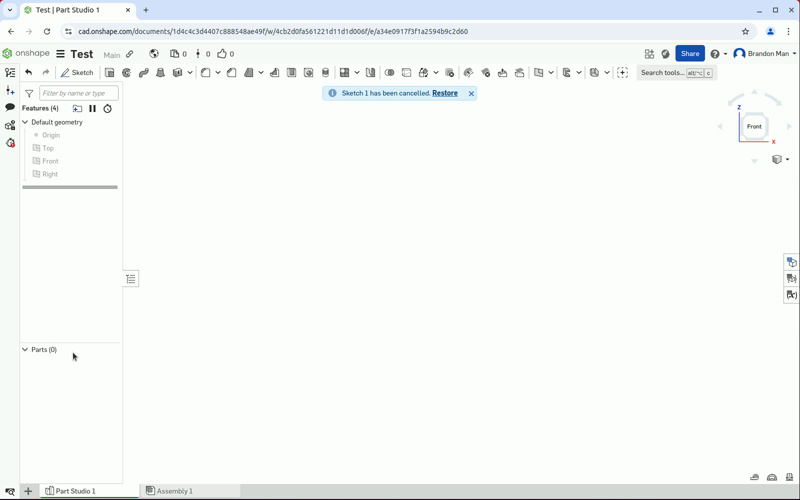
key(shift+y)
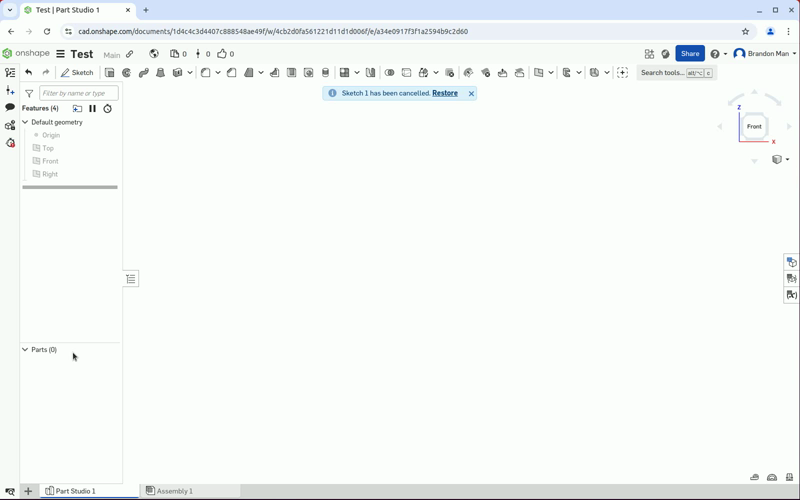
key(shift+s)
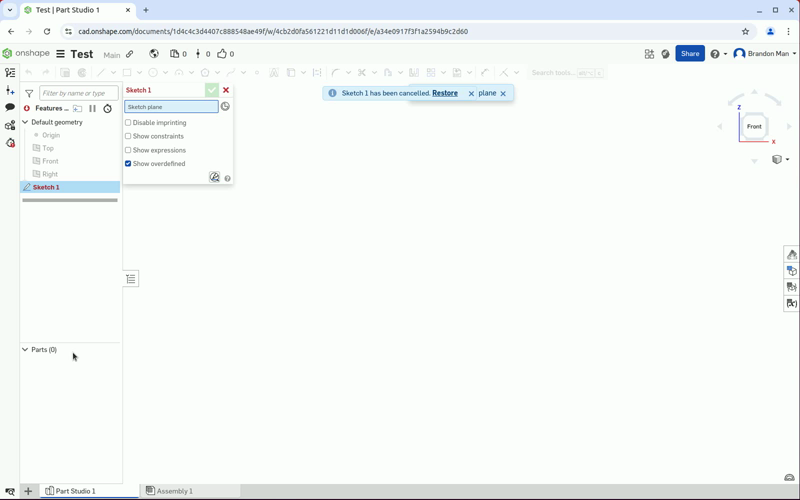
mouse_move(73, 163)
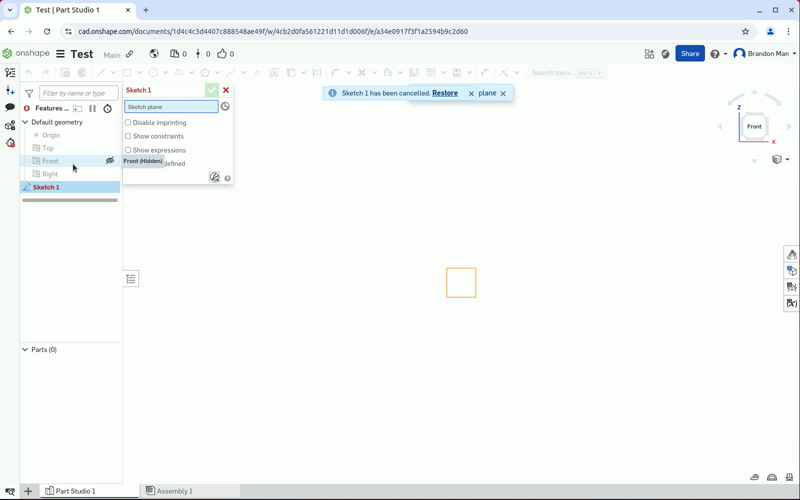
click(73, 163)
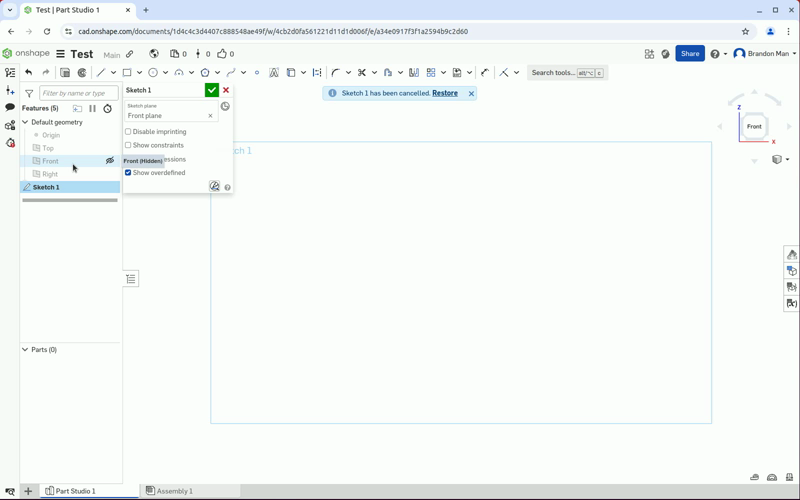
mouse_move(73, 352)
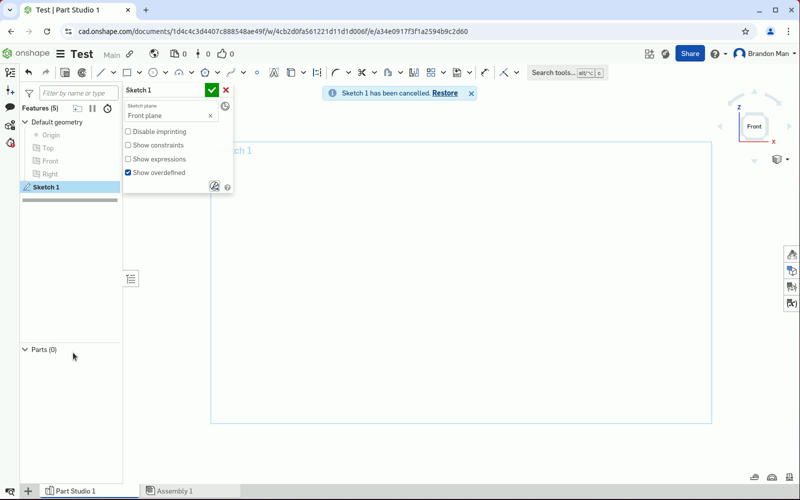
key(y)
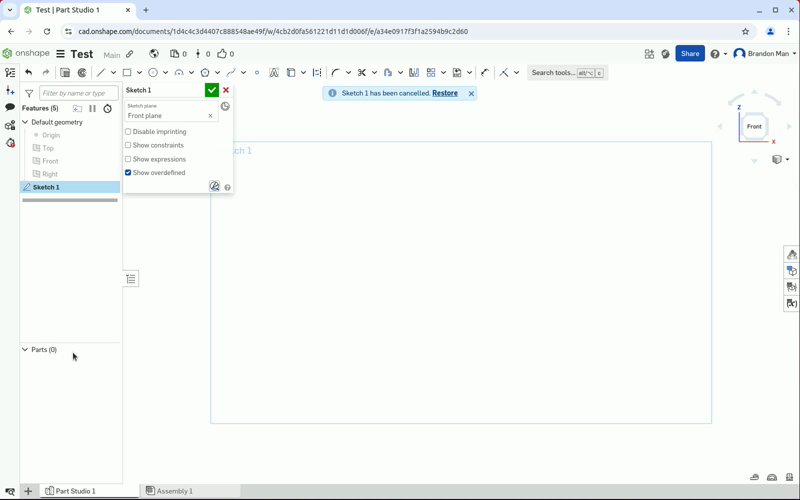
key(l)
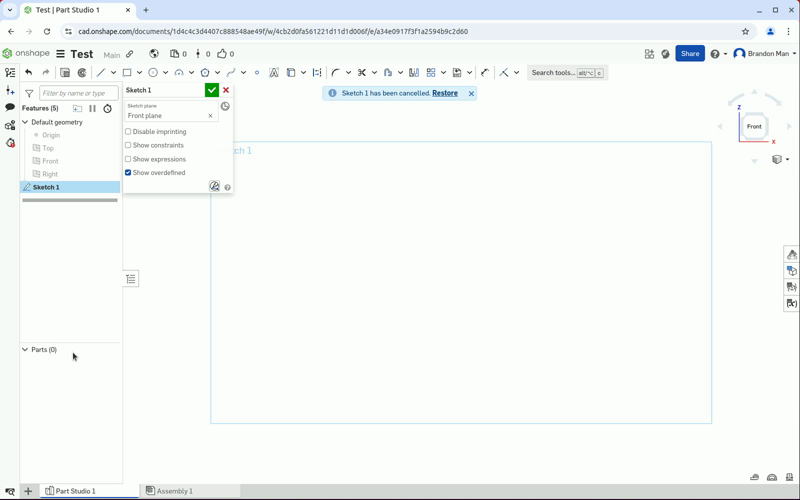
key_down(shift)
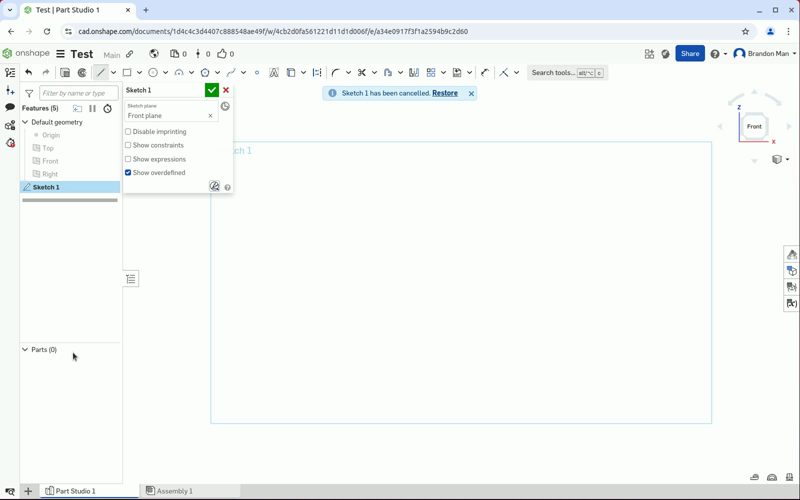
mouse_move(424, 376)
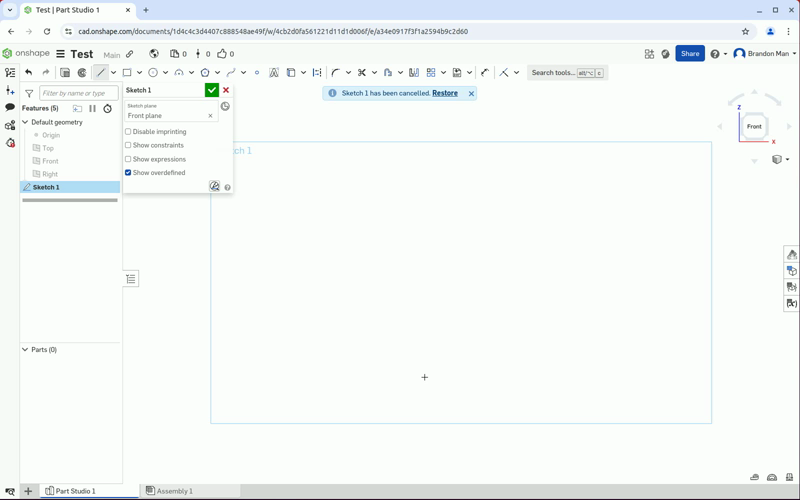
click(424, 376)
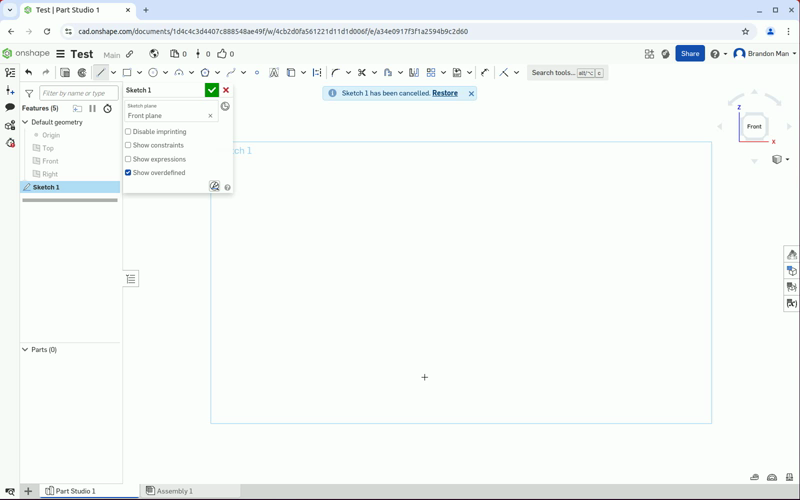
key_up(shift)
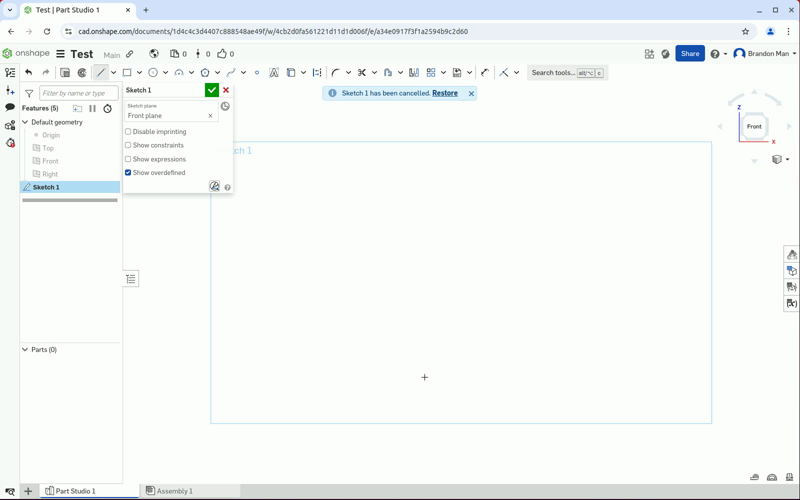
key_down(shift)
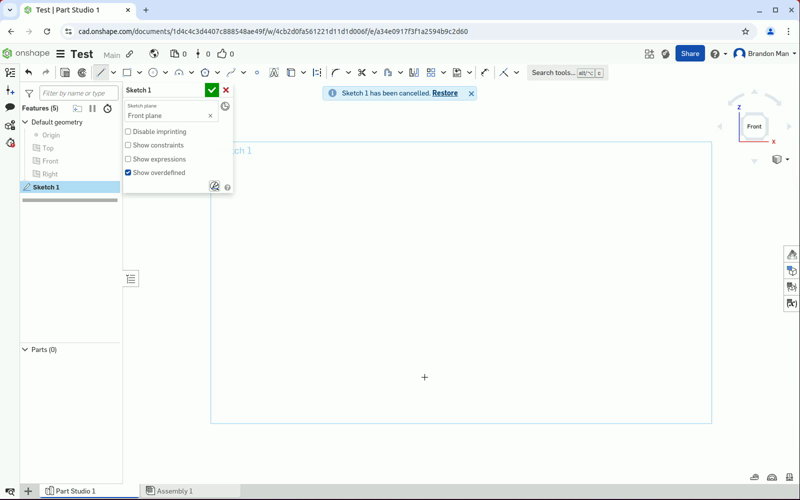
mouse_move(573, 376)
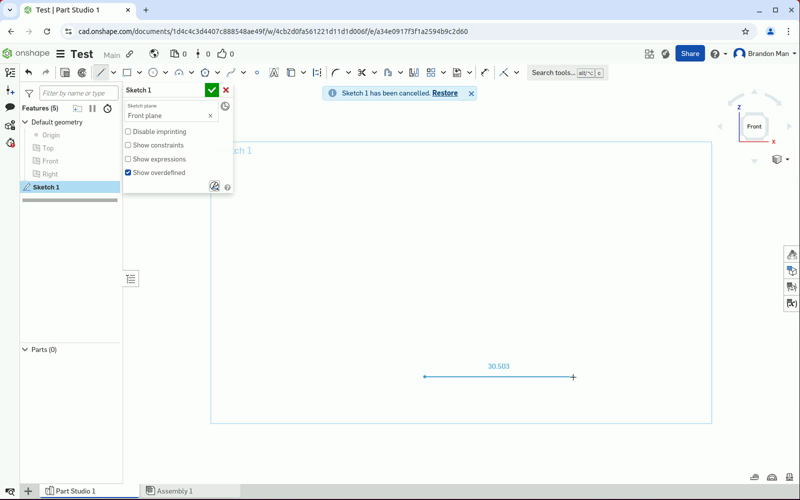
click(573, 376)
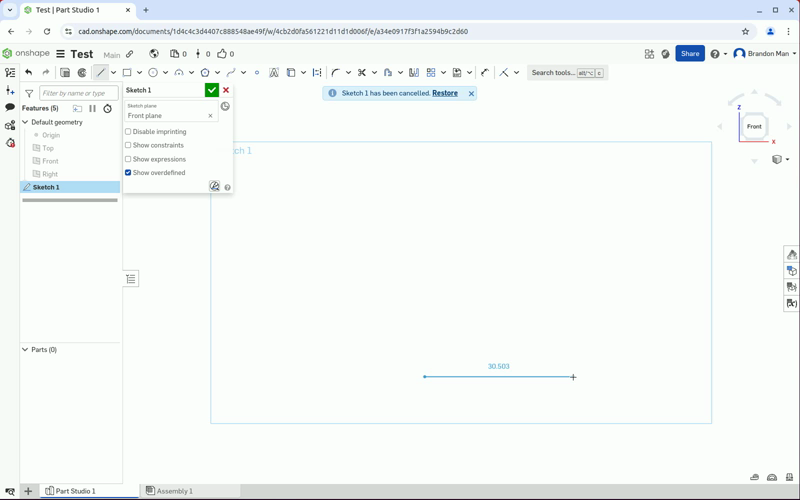
key_up(shift)
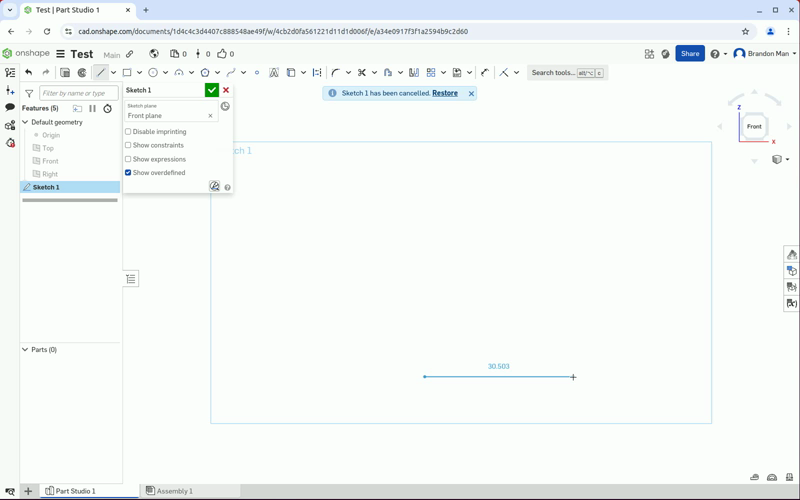
key_down(shift)
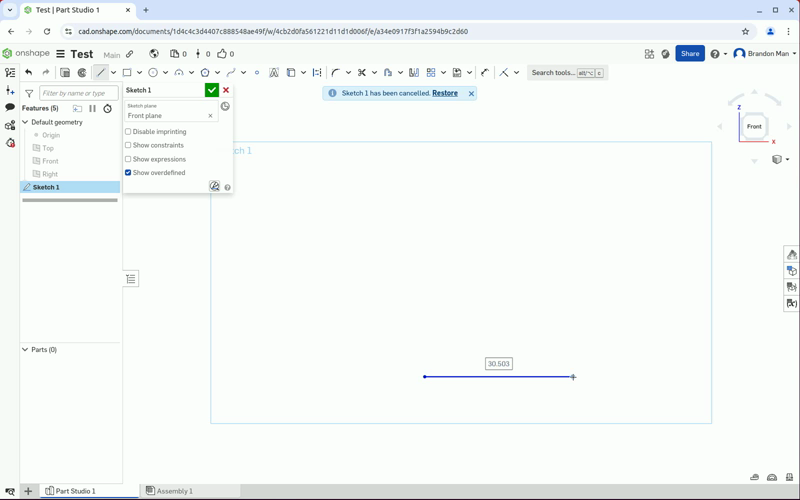
mouse_move(573, 228)
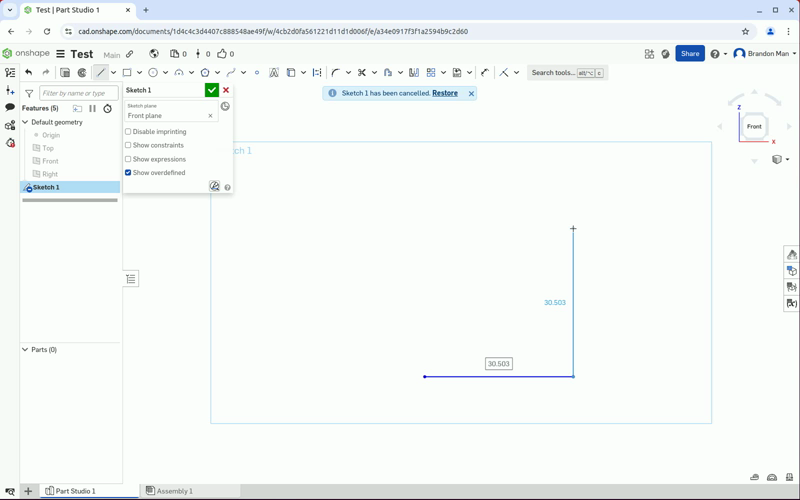
click(573, 228)
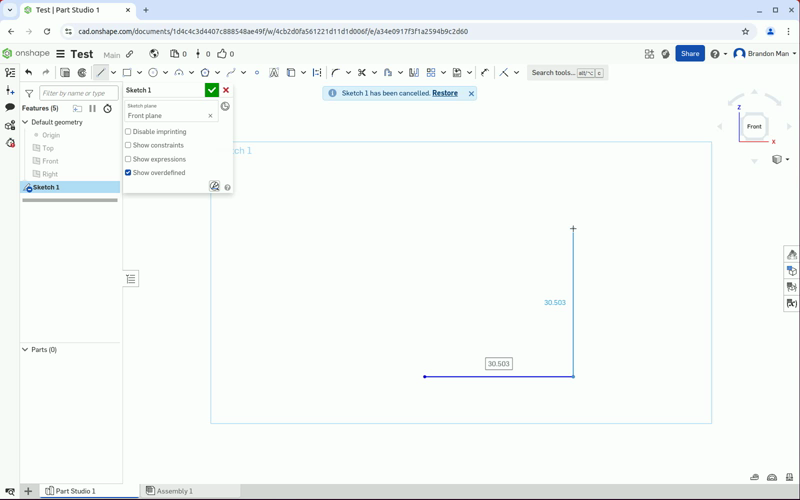
key_up(shift)
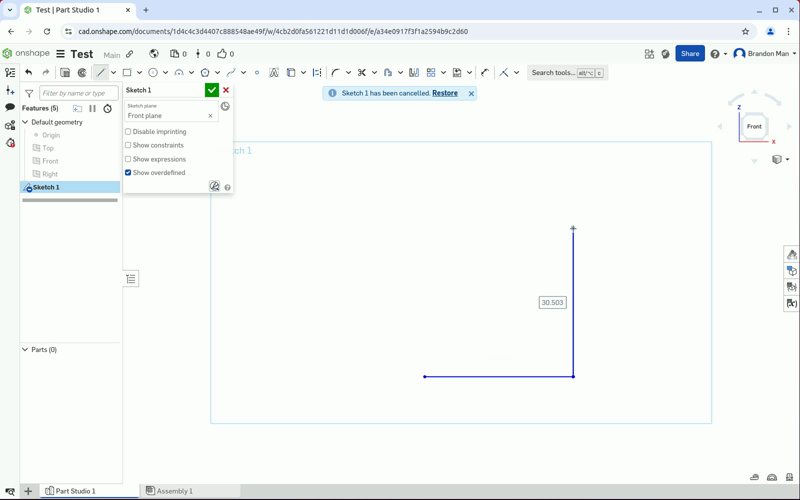
key_down(shift)
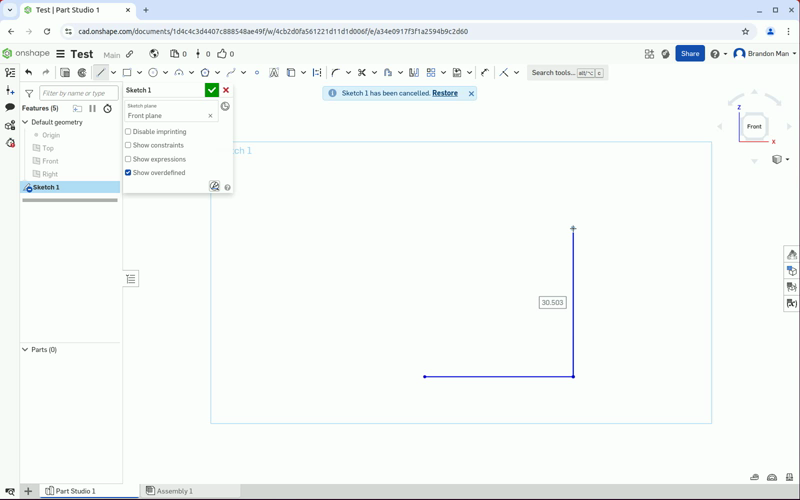
mouse_move(424, 228)
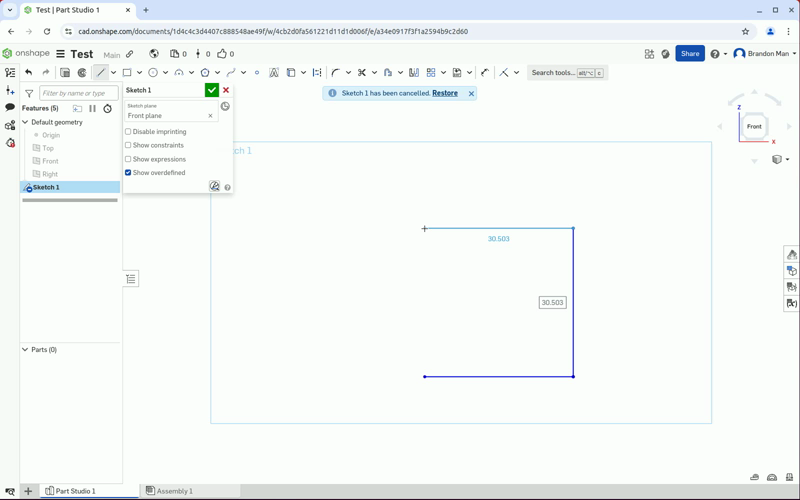
click(424, 228)
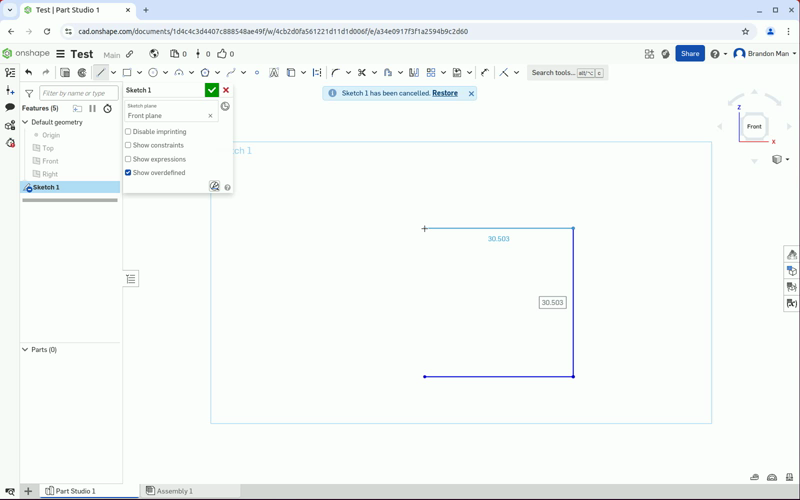
key_up(shift)
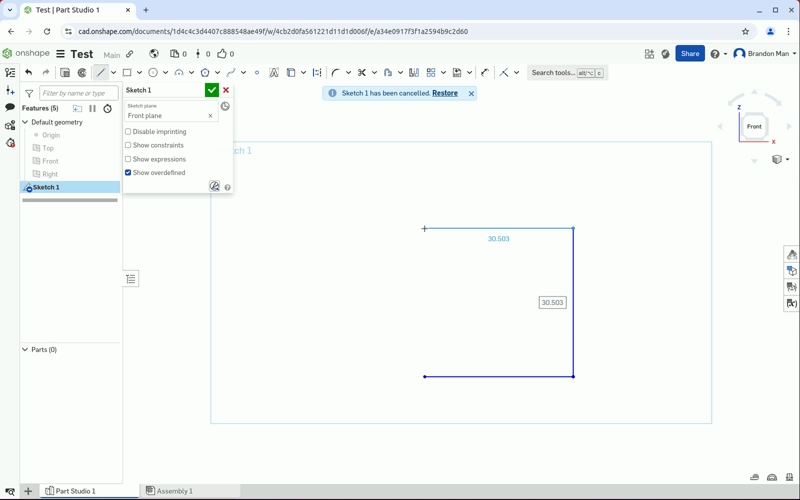
key_down(shift)
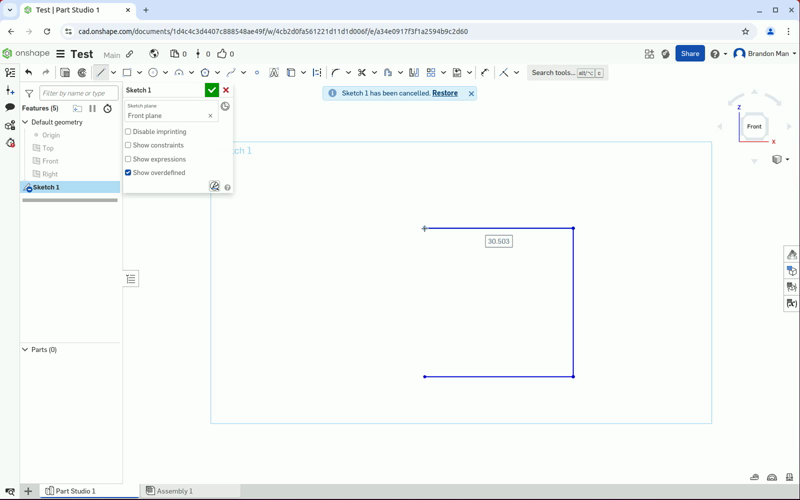
mouse_move(424, 376)
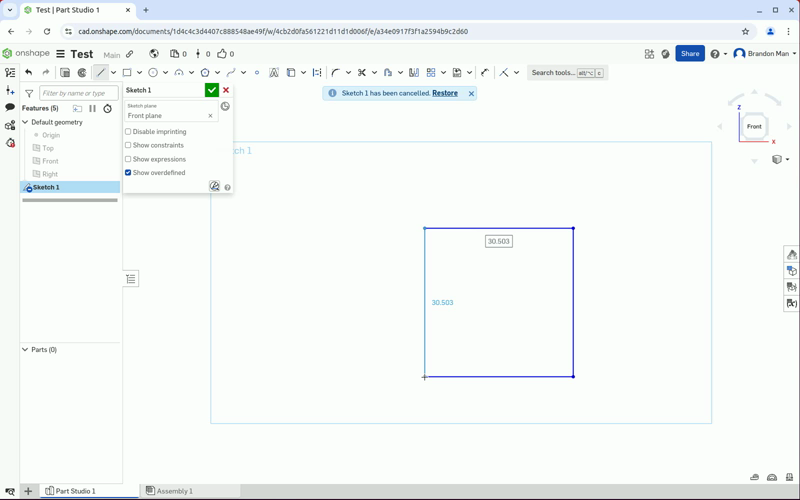
key_up(shift)
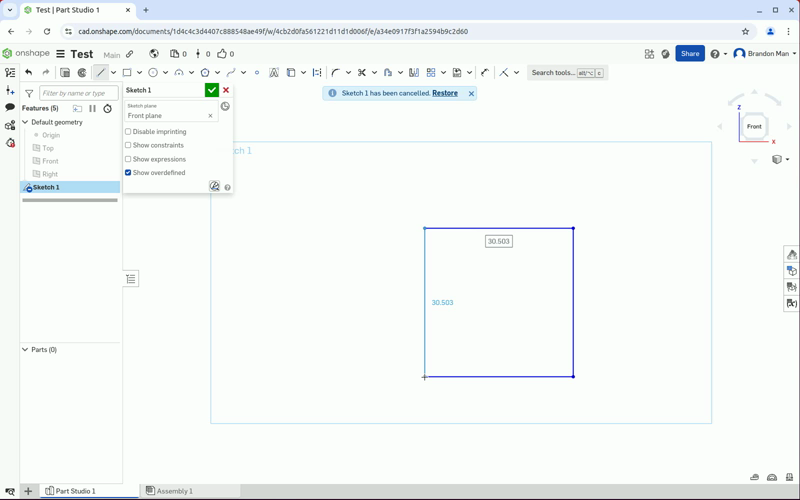
click(424, 376)
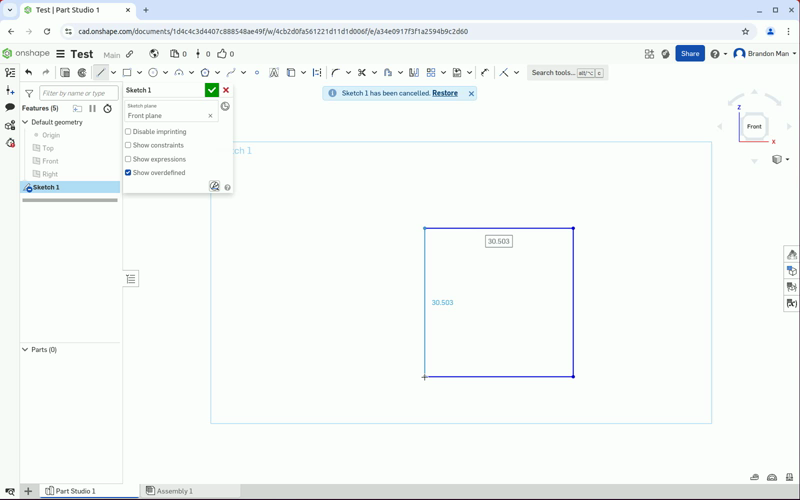
key(esc)
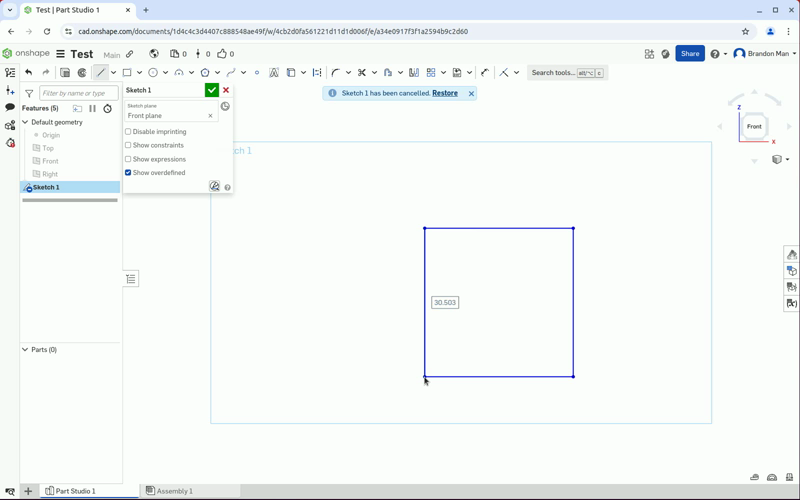
mouse_move(509, 289)
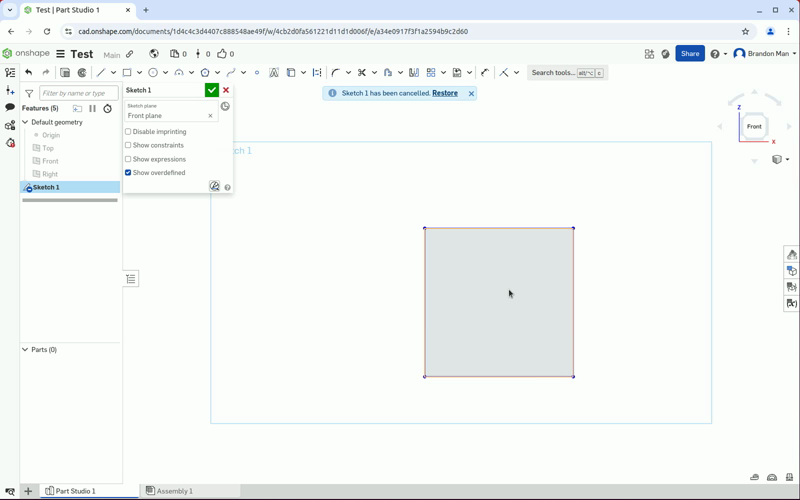
click(509, 289)
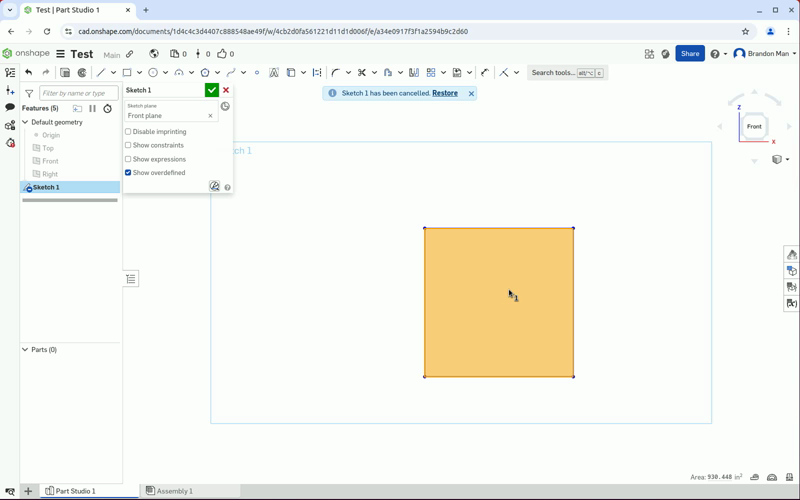
mouse_move(73, 352)
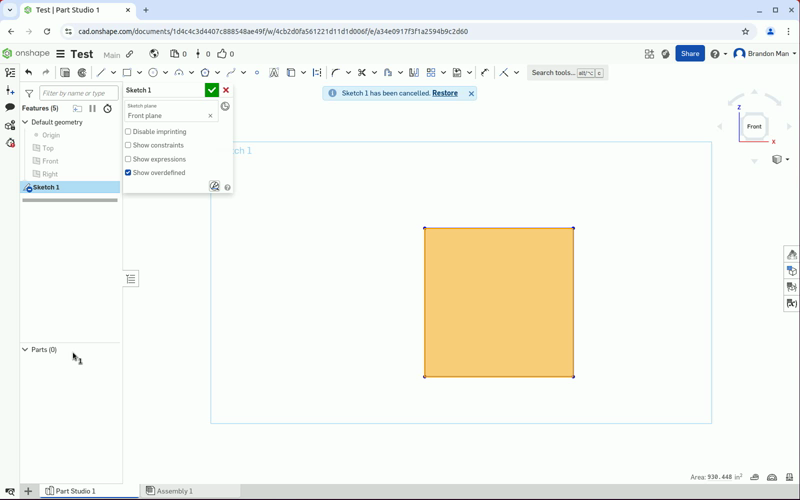
key(shift+y)
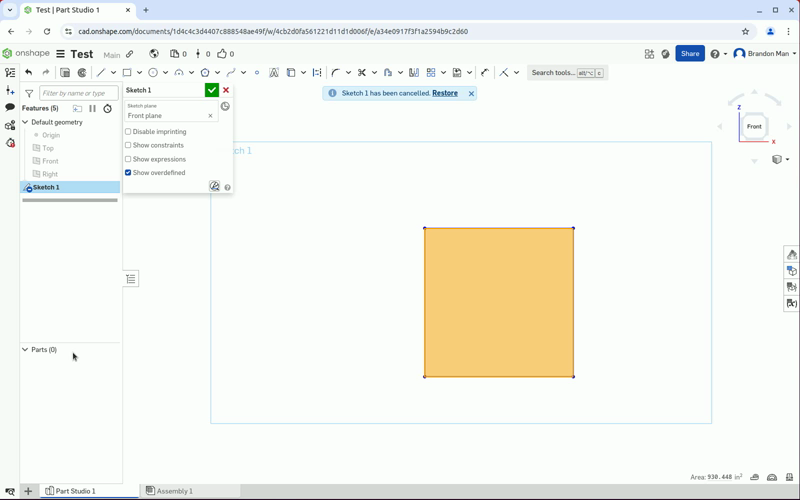
key(shift+e)
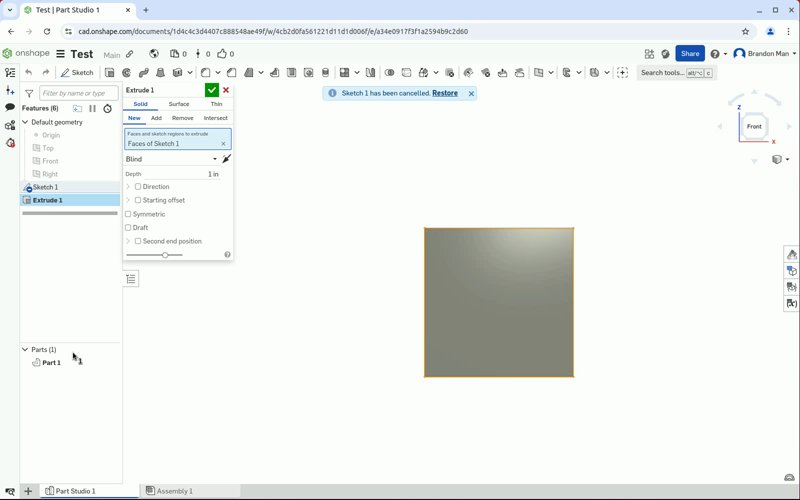
mouse_move(143, 106)
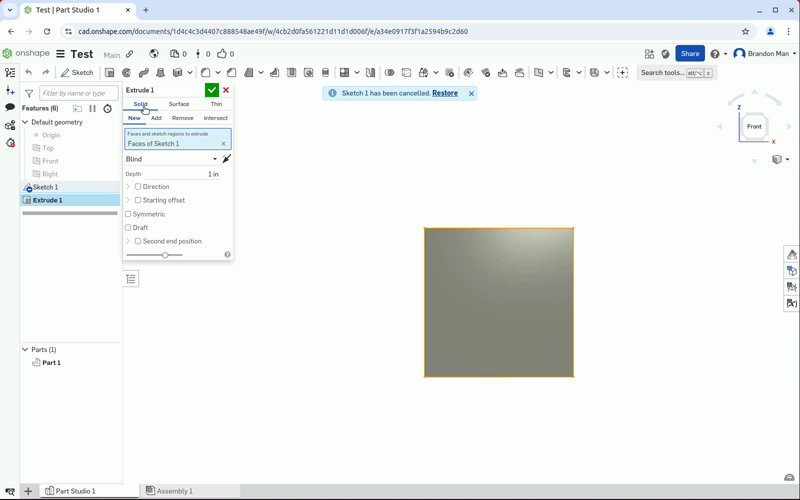
click(143, 106)
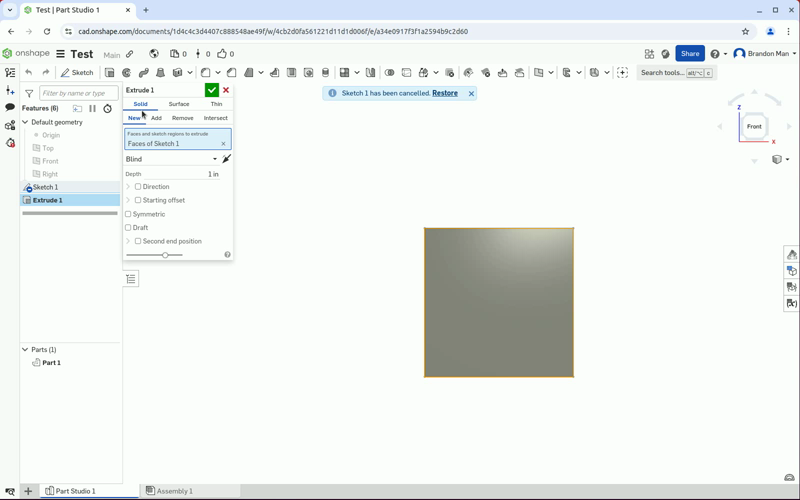
mouse_move(137, 120)
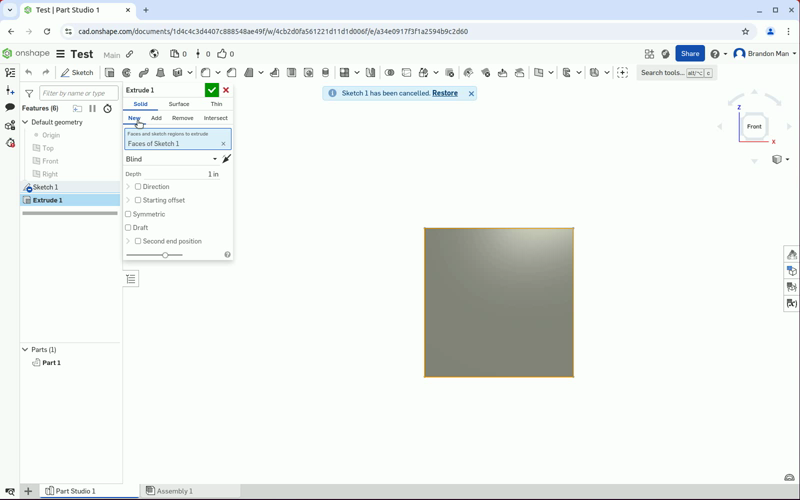
click(137, 120)
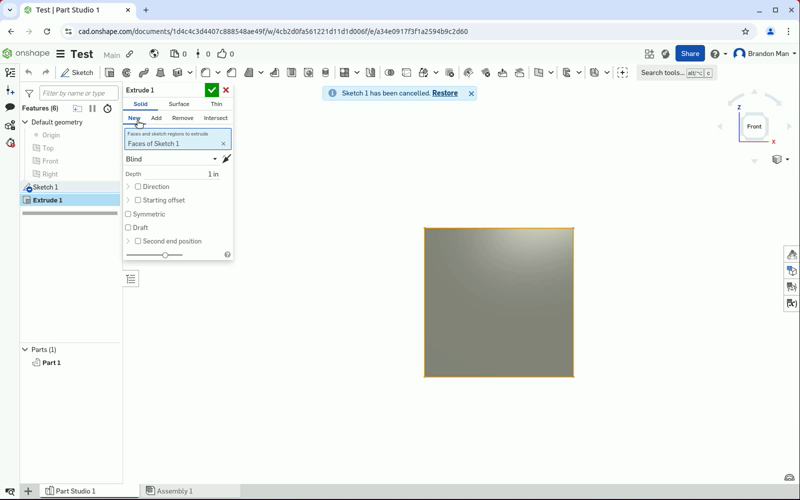
key(tab, 4)
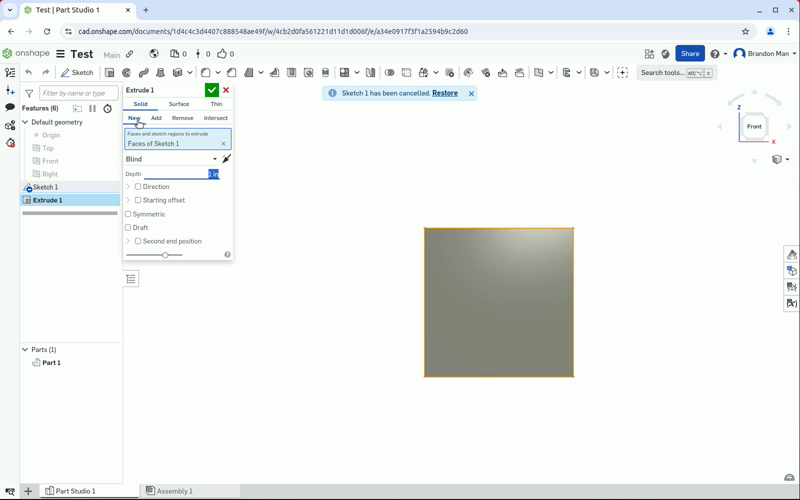
text(-6.018)
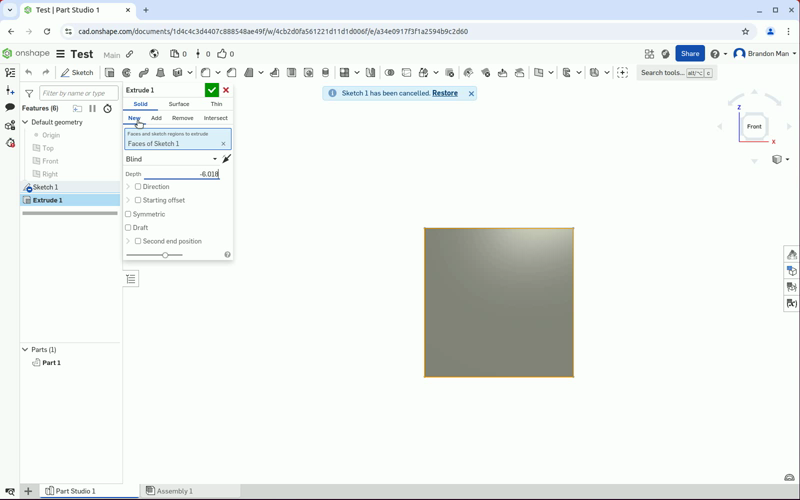
key(enter)
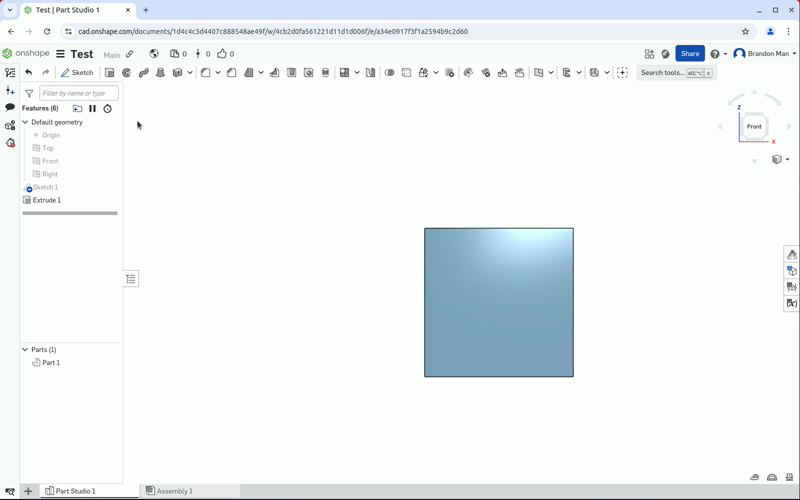
key(shift+h)
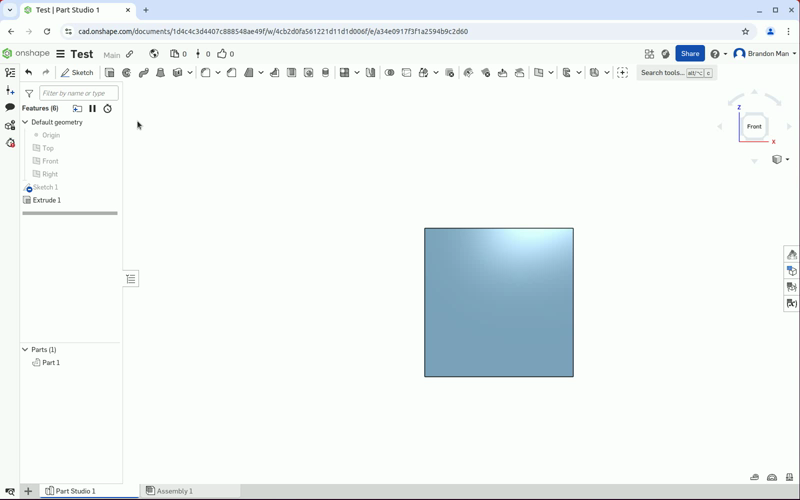
key(shift+h)
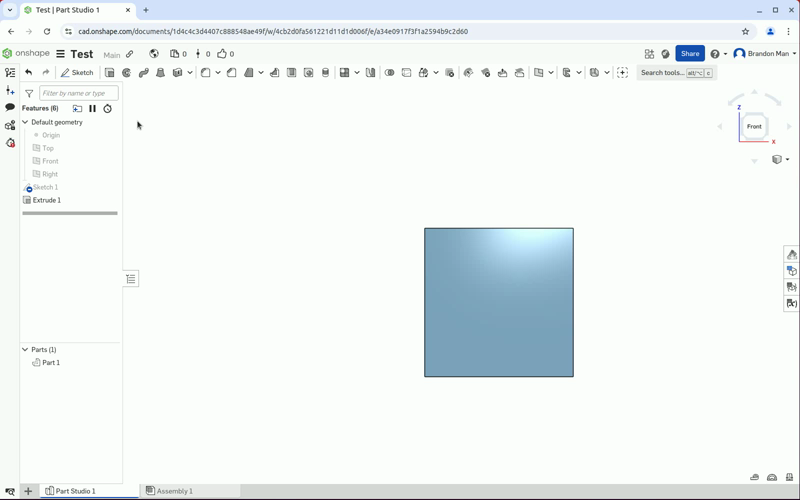
mouse_move(73, 189)
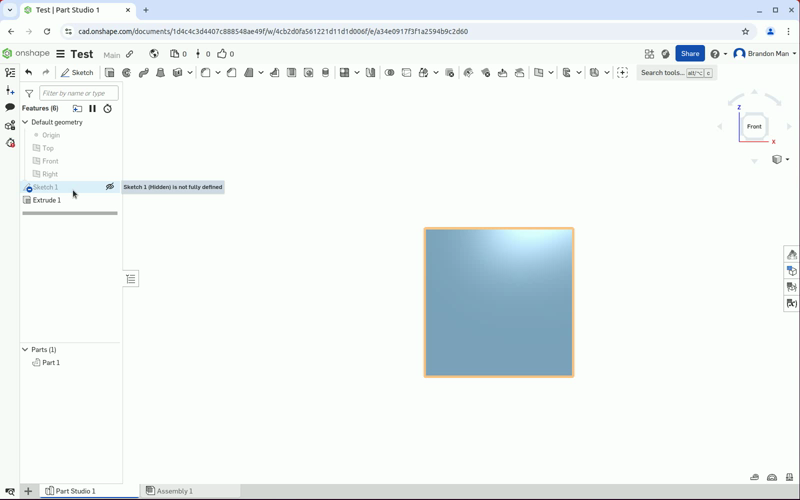
click(73, 189)
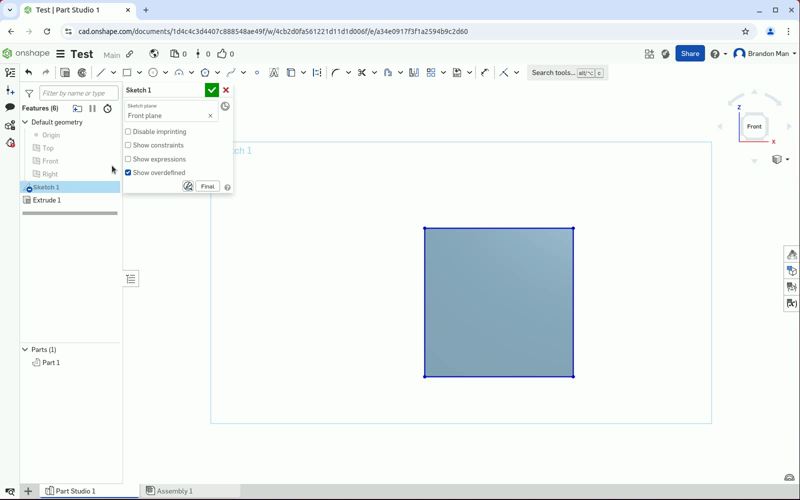
mouse_move(229, 92)
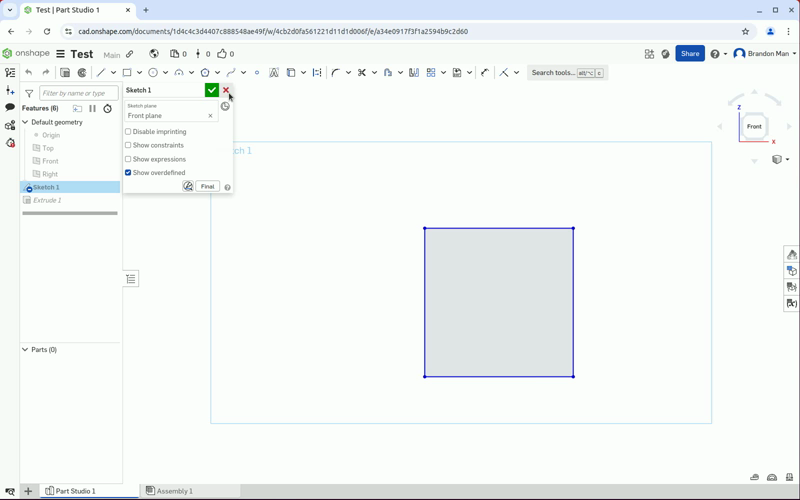
click(229, 92)
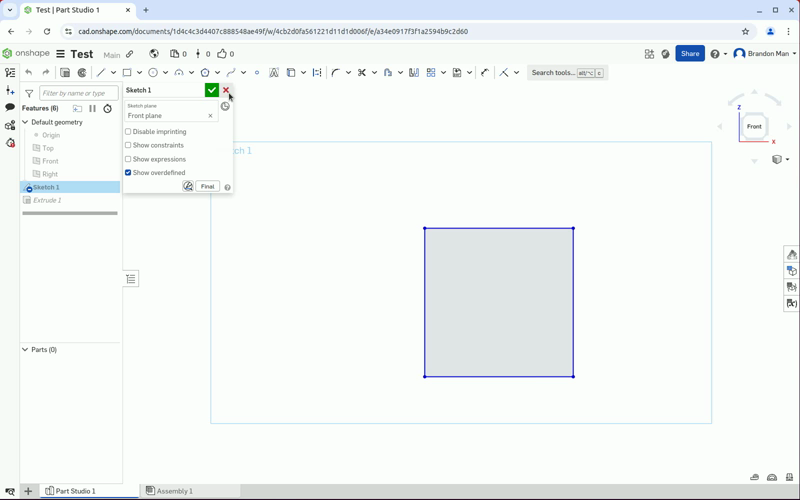
key(shift+s)
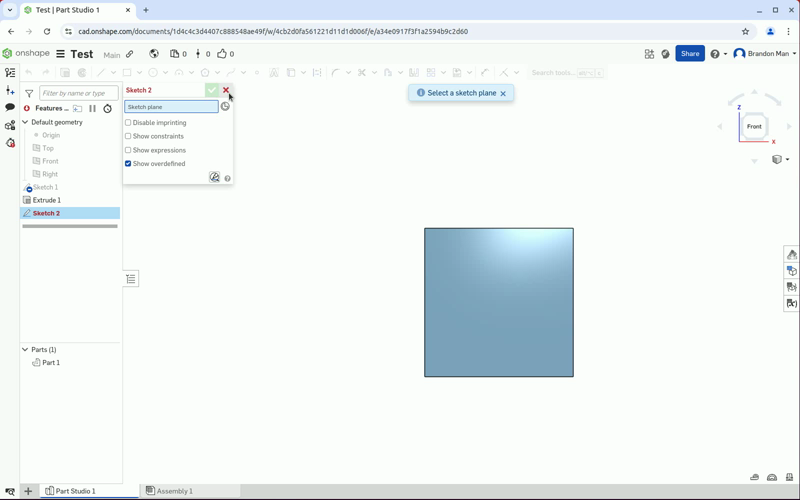
mouse_move(73, 163)
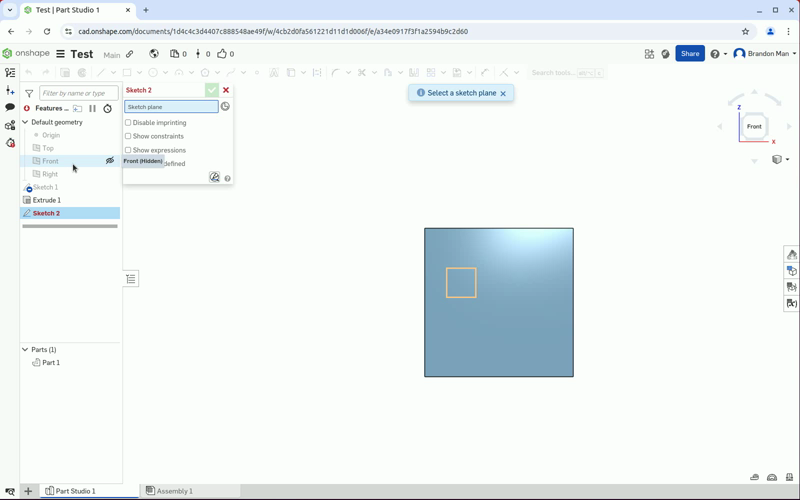
click(73, 163)
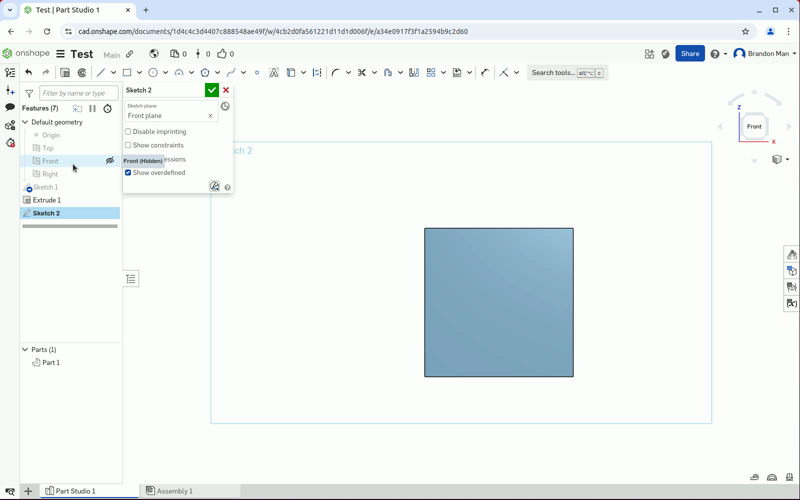
mouse_move(73, 352)
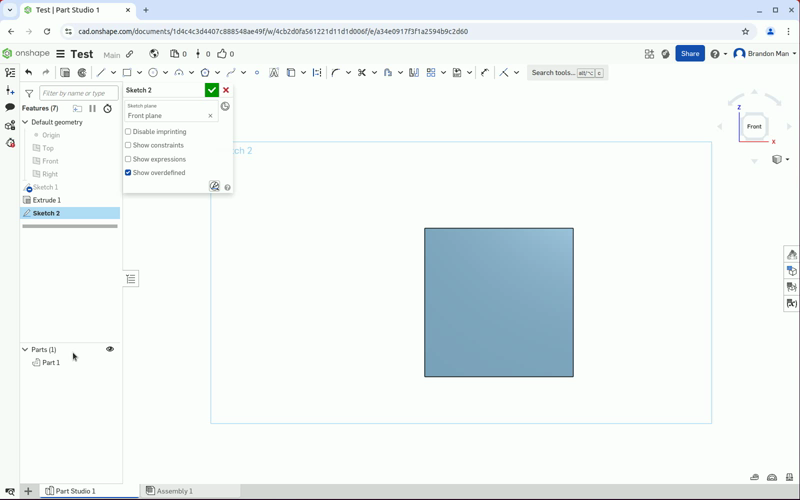
key(y)
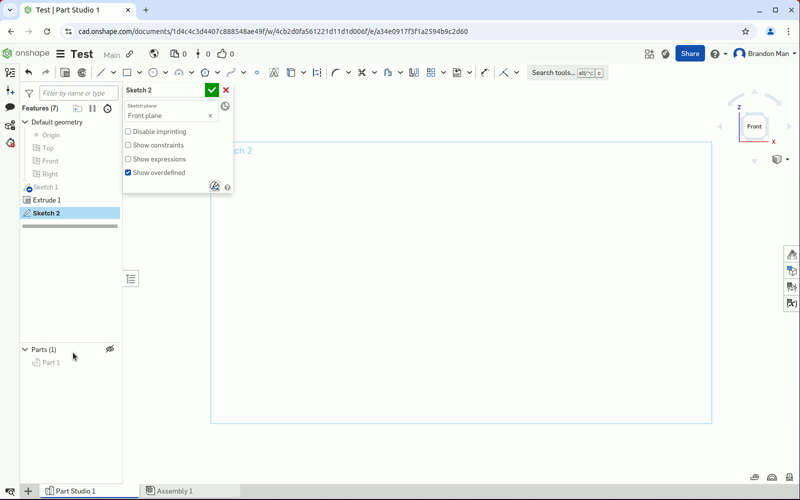
key(l)
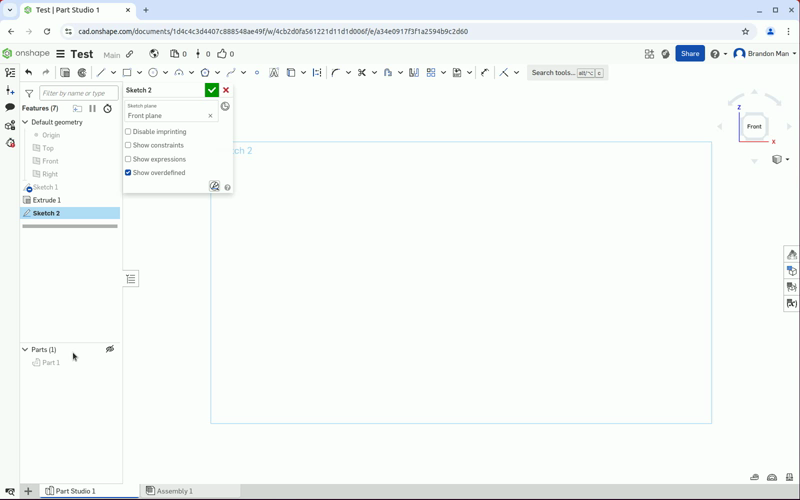
key_down(shift)
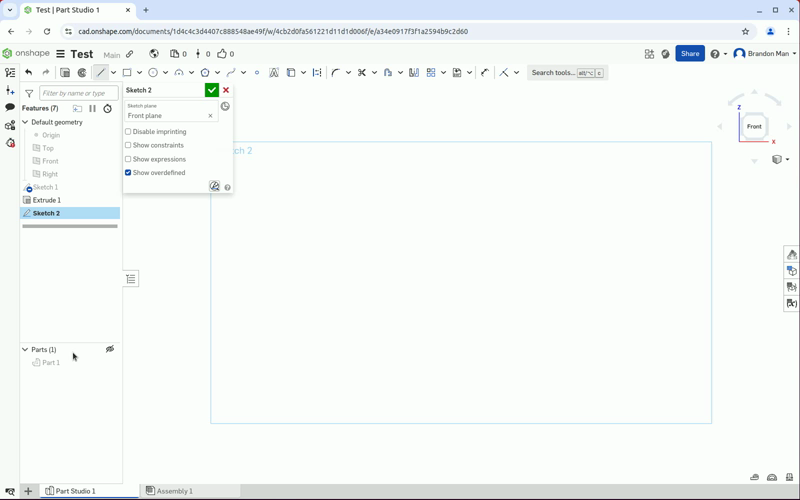
mouse_move(439, 363)
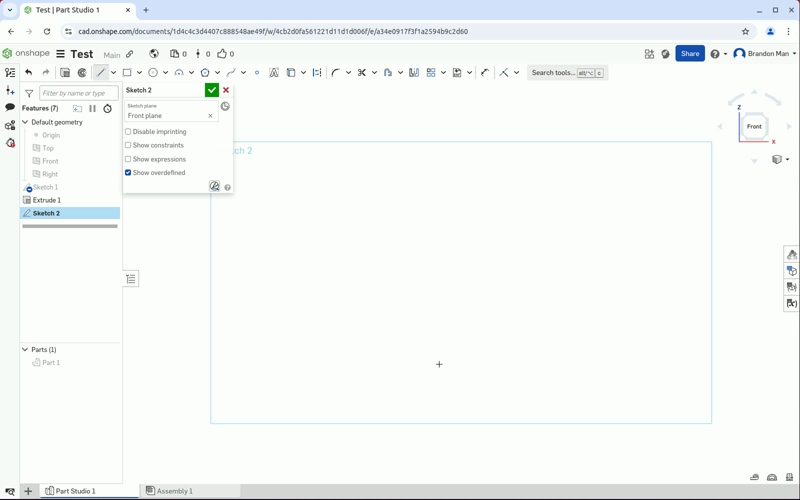
click(439, 363)
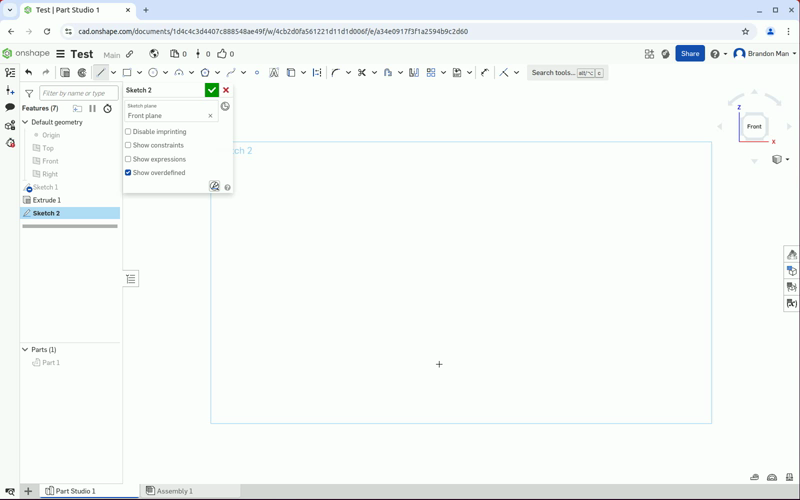
key_up(shift)
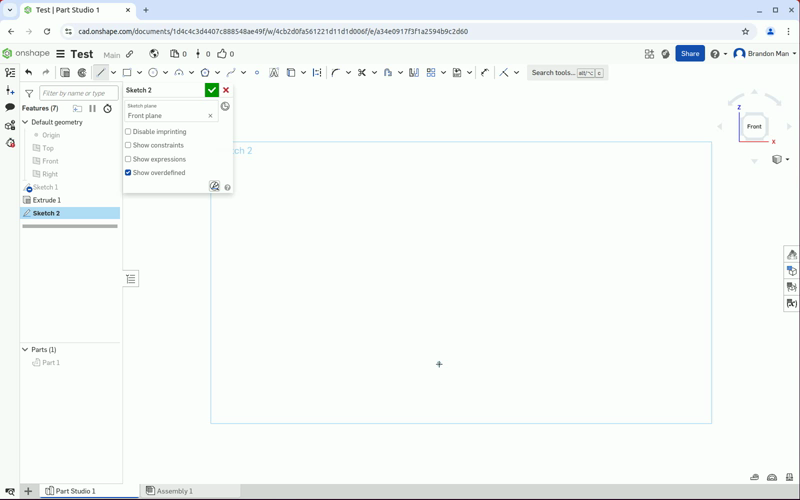
key_down(shift)
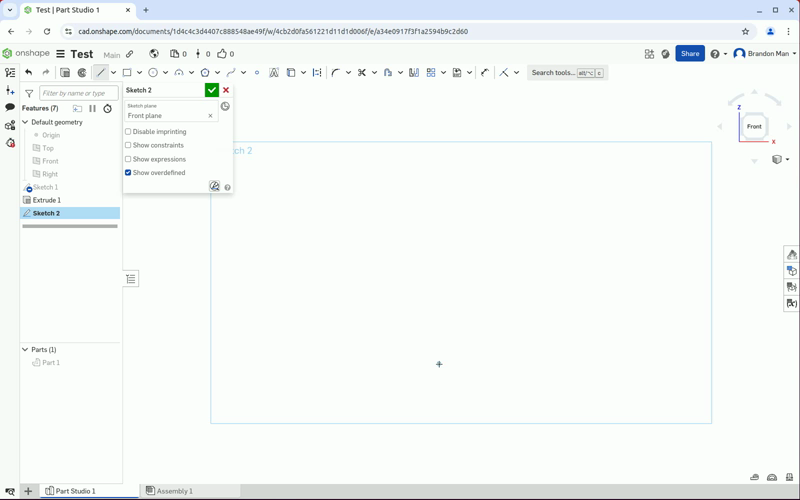
mouse_move(558, 363)
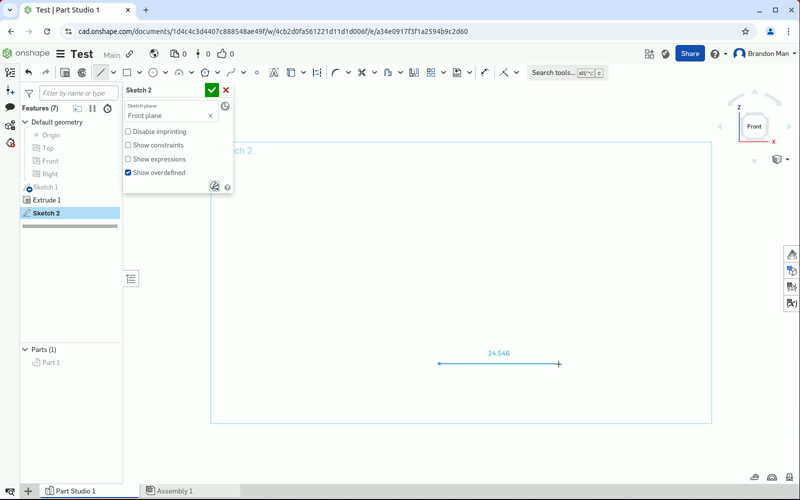
click(558, 363)
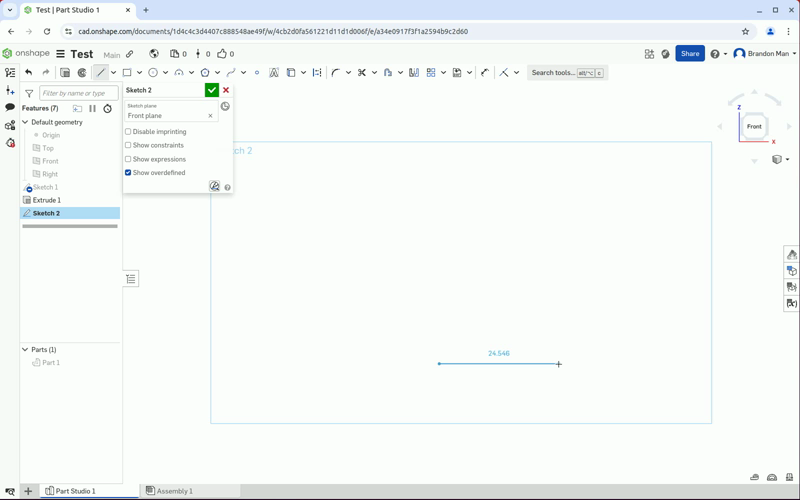
key_up(shift)
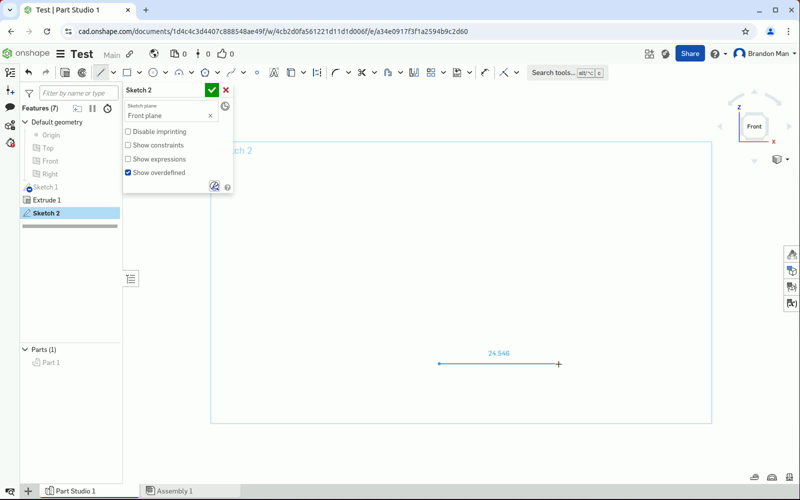
key_down(shift)
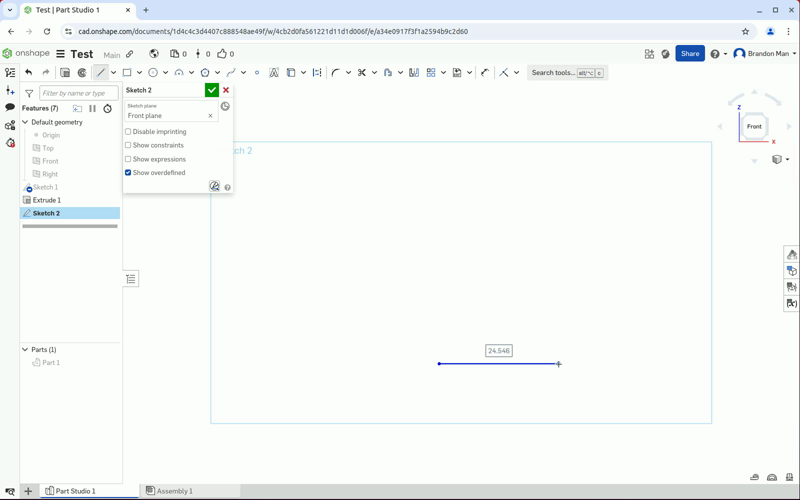
mouse_move(558, 242)
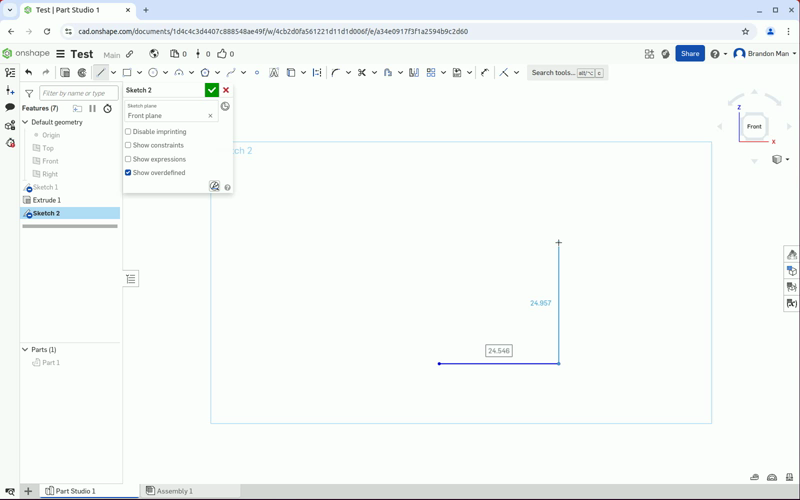
click(558, 242)
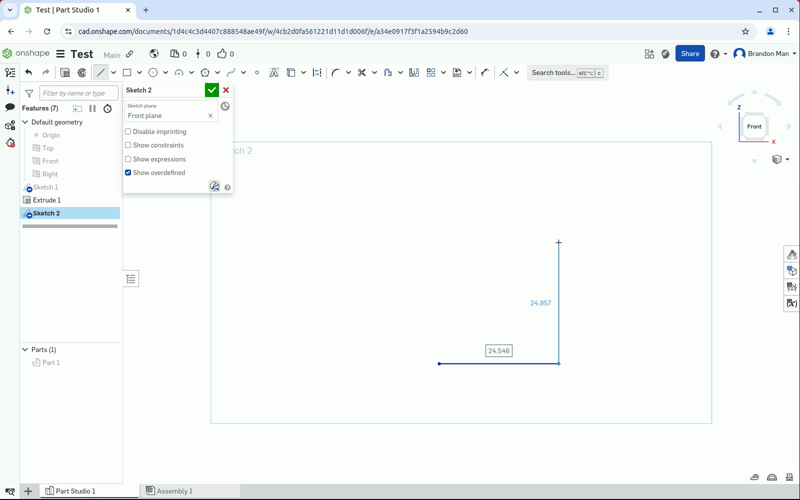
key_up(shift)
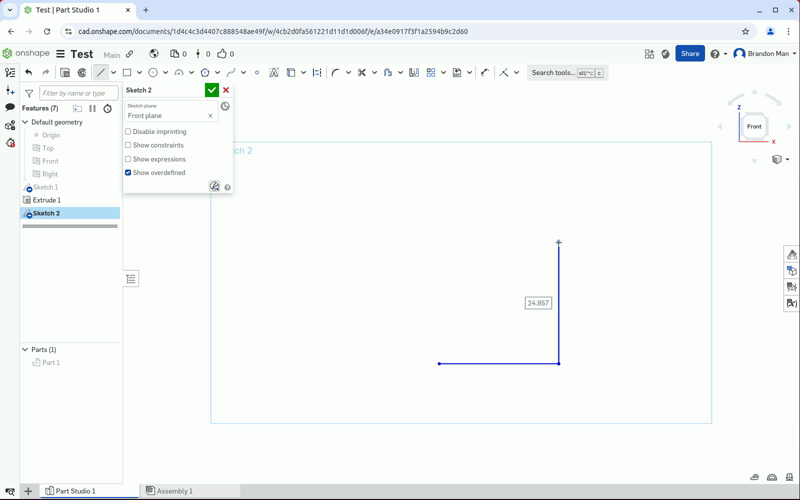
key_down(shift)
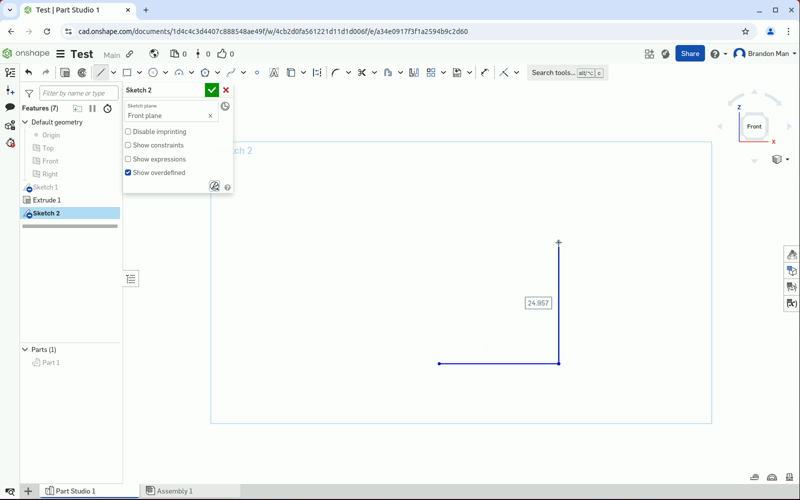
mouse_move(439, 242)
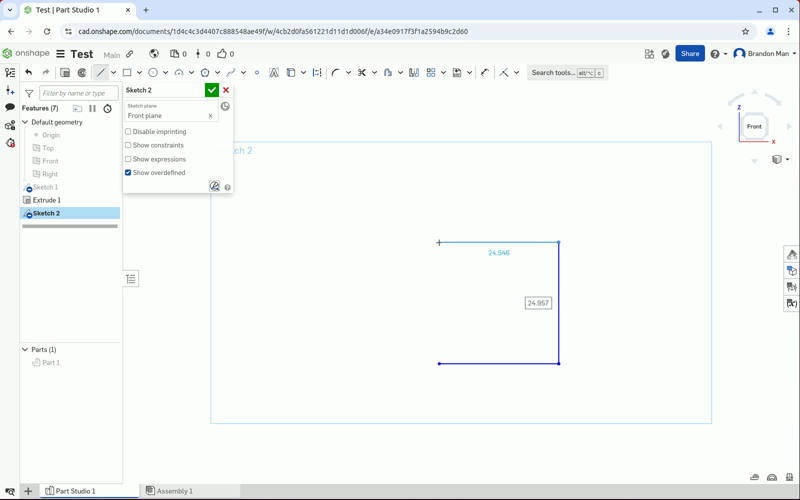
click(439, 242)
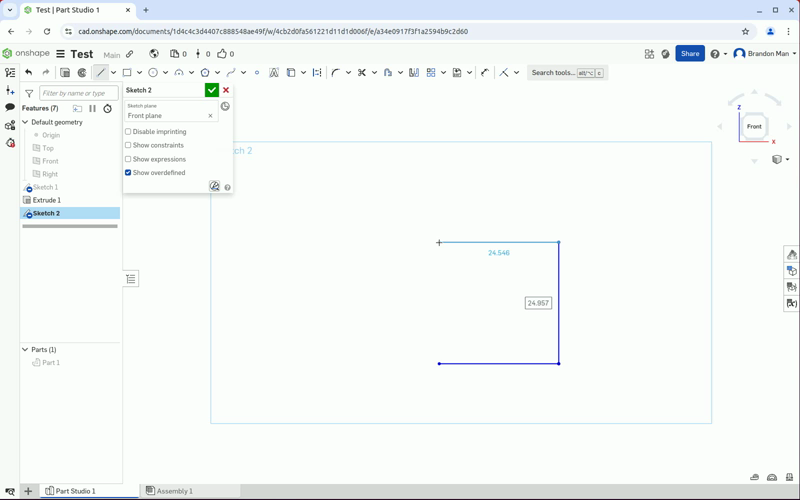
key_up(shift)
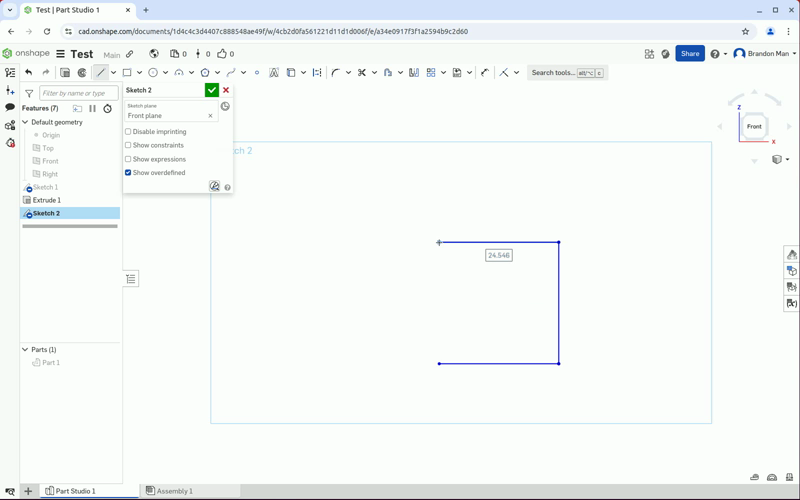
key_down(shift)
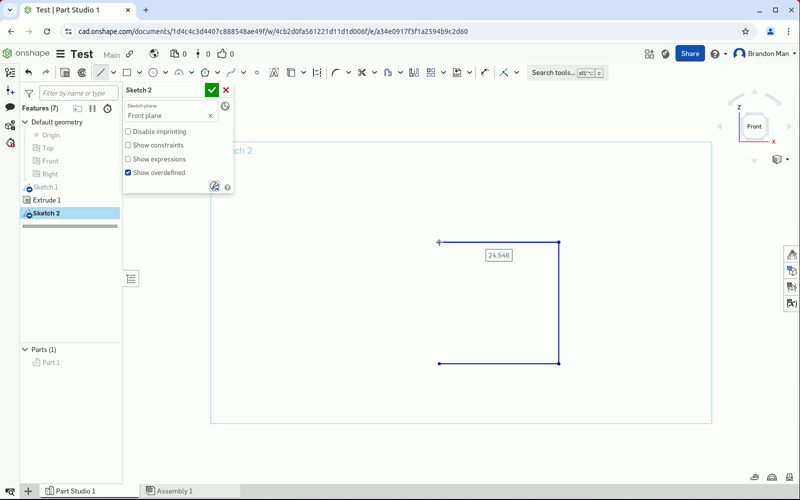
mouse_move(439, 363)
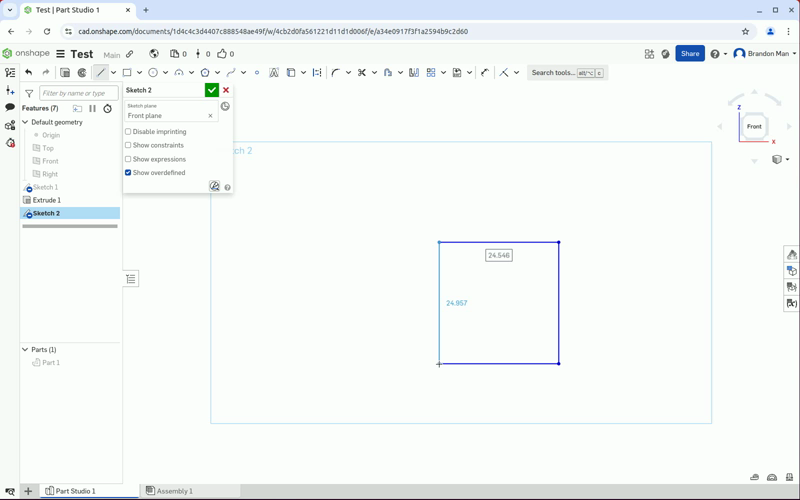
key_up(shift)
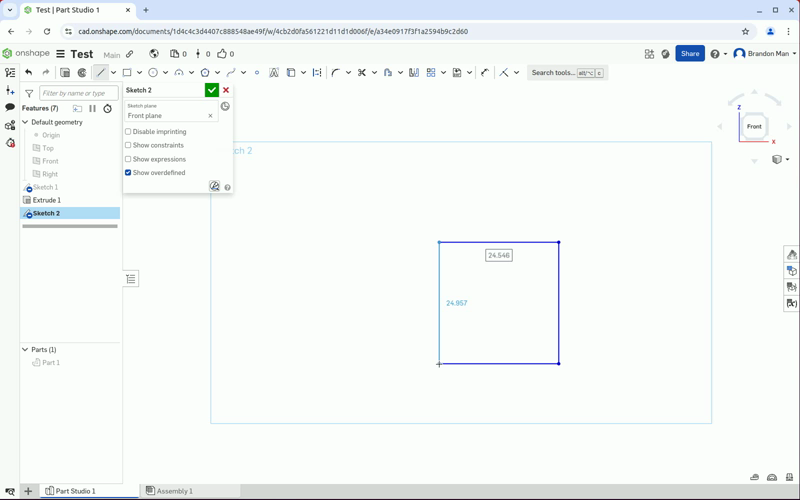
click(439, 363)
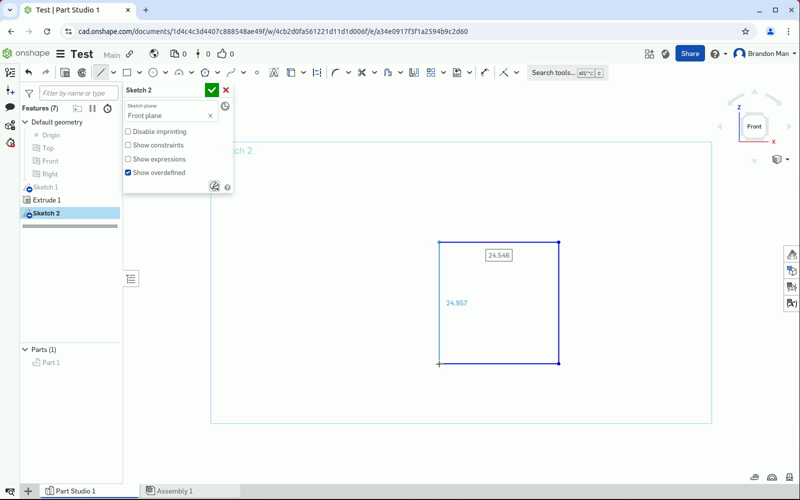
key(esc)
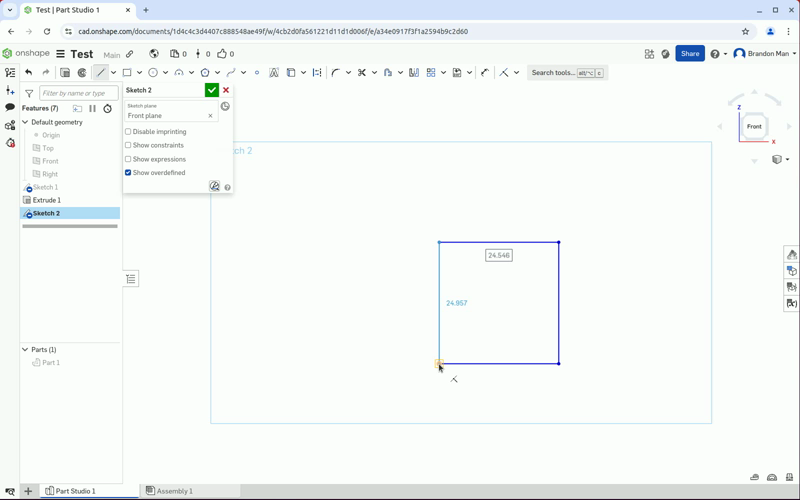
mouse_move(450, 262)
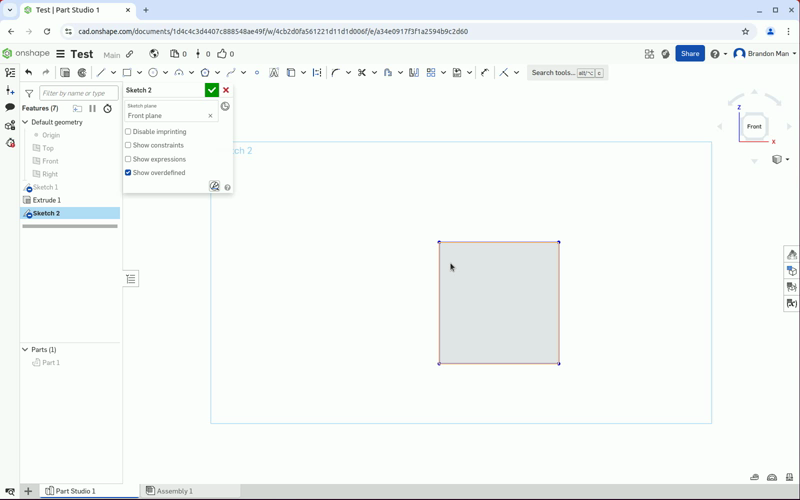
click(450, 262)
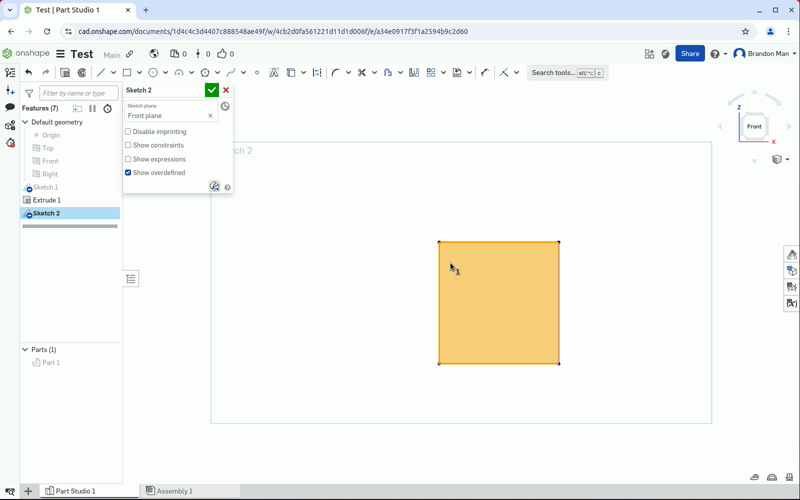
mouse_move(73, 352)
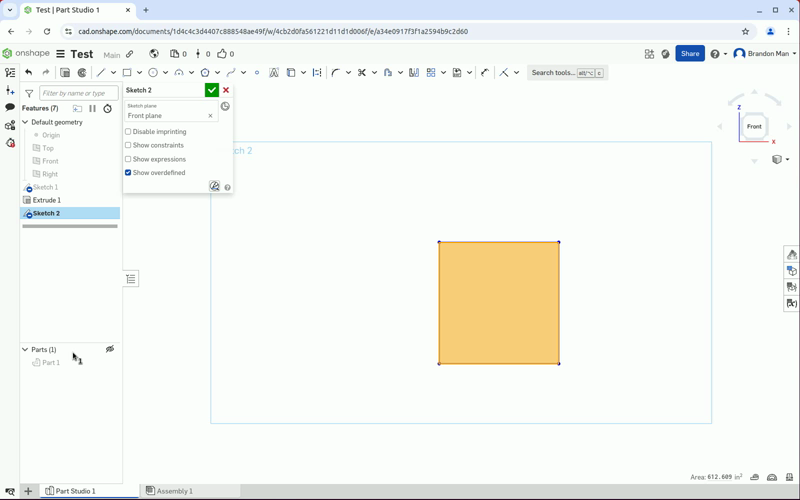
key(shift+y)
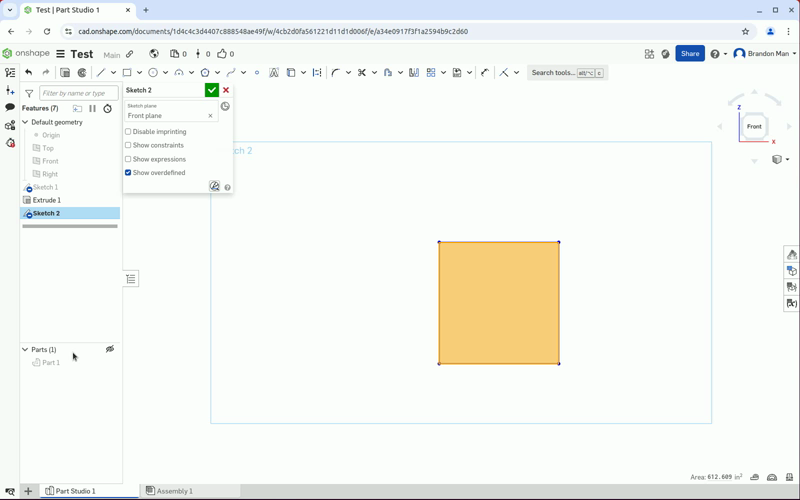
key(shift+e)
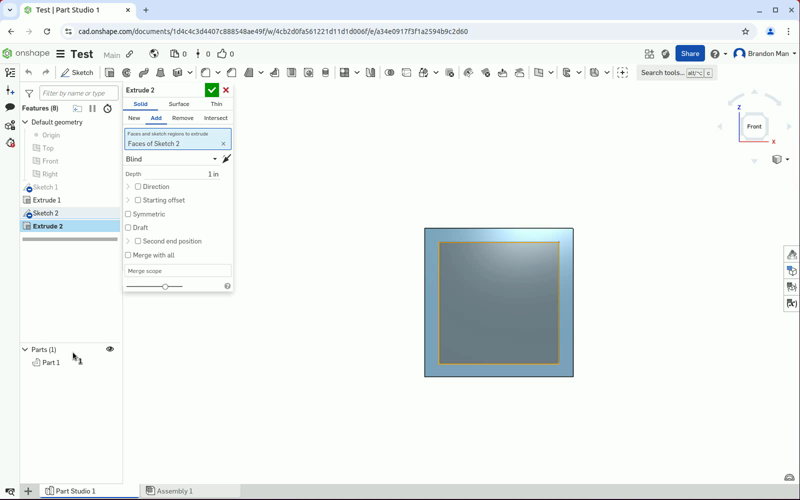
mouse_move(143, 106)
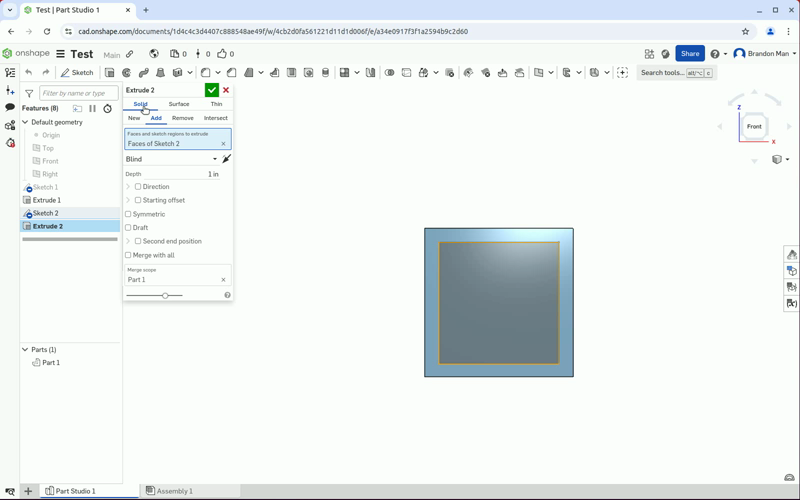
click(143, 106)
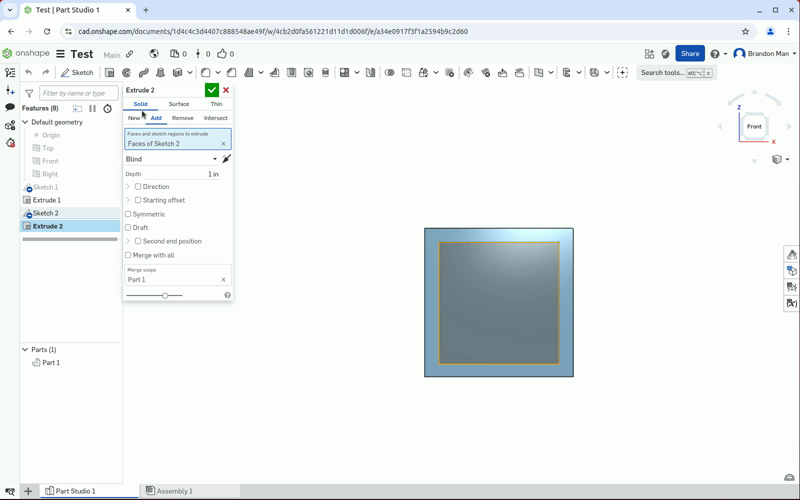
mouse_move(137, 120)
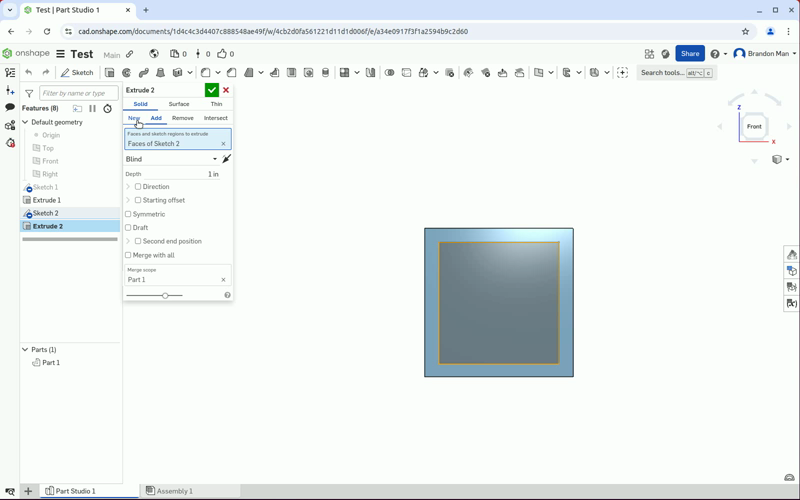
click(137, 120)
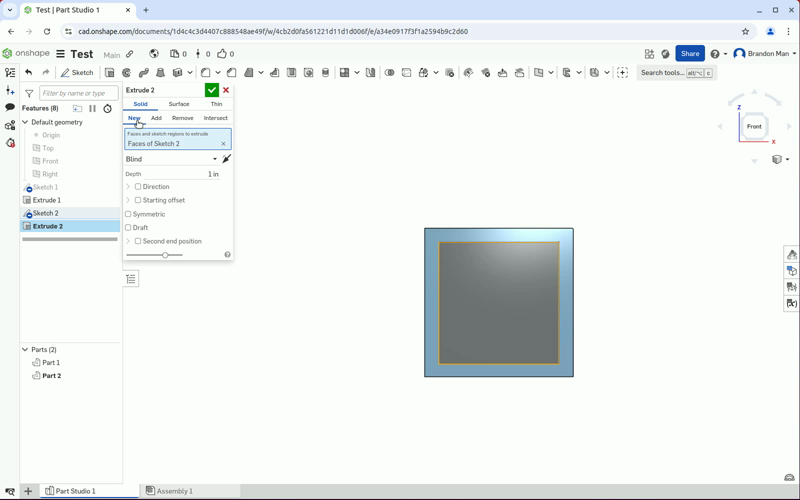
key(tab, 4)
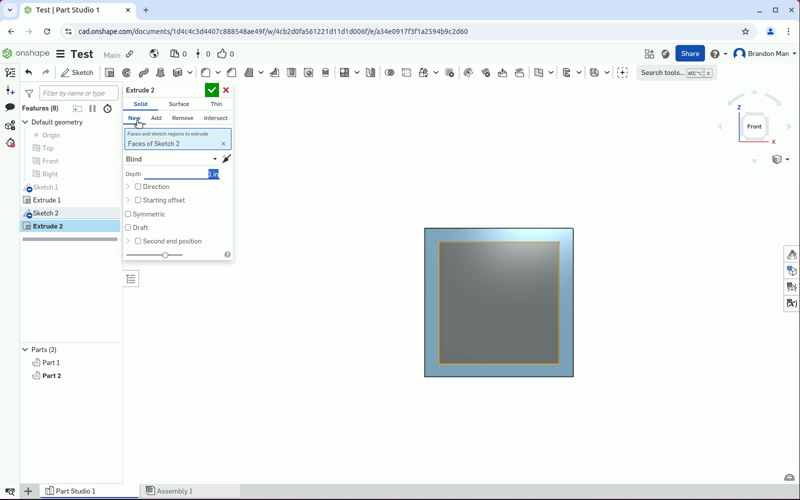
text(-11.795)
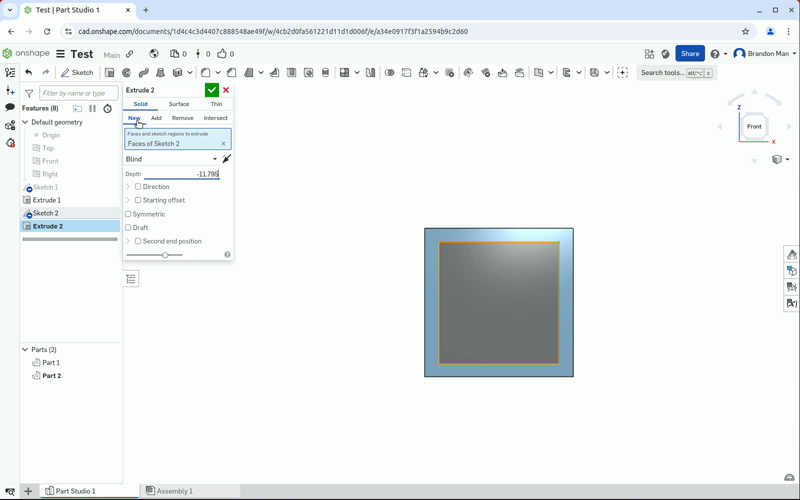
key(enter)
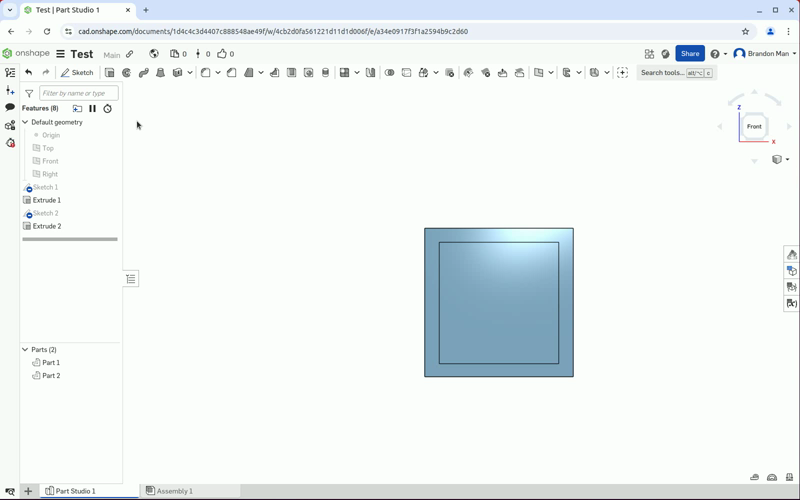
key(shift+h)
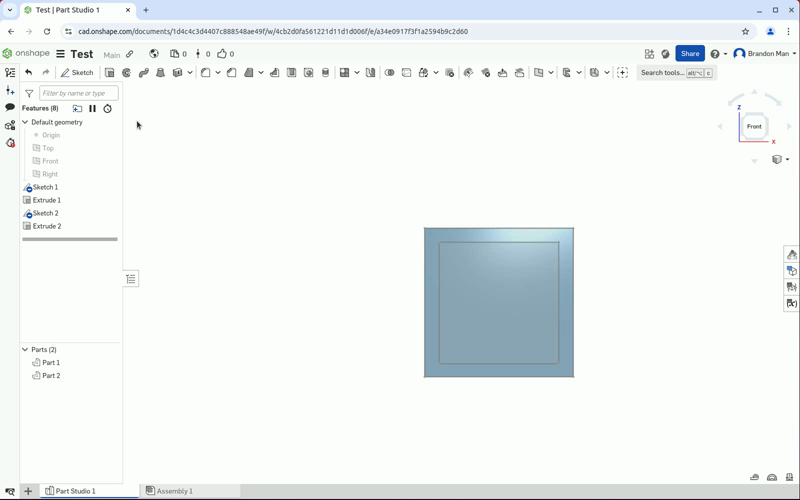
key(shift+h)
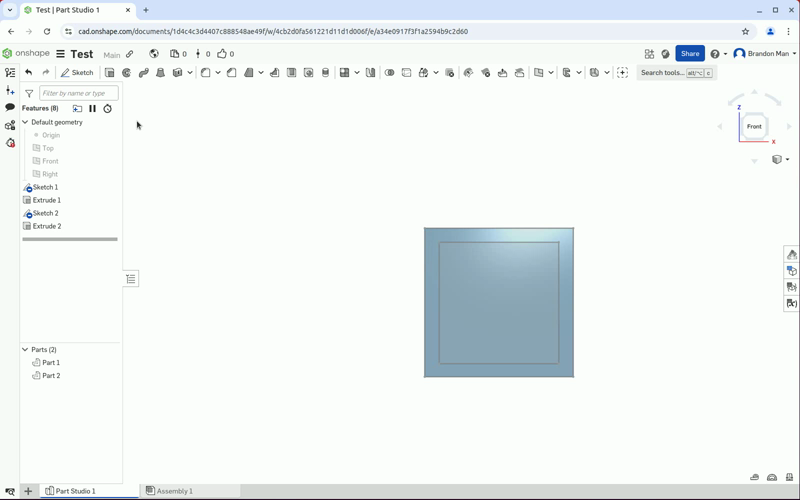
key(shift+7)
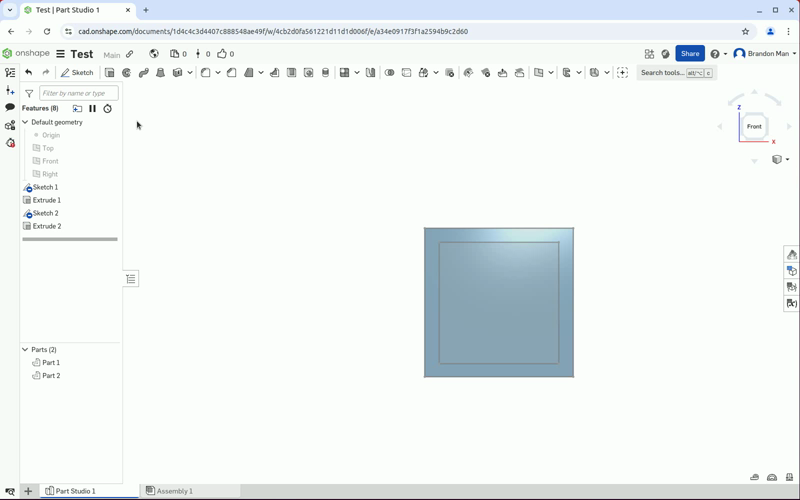
key(left, 2)
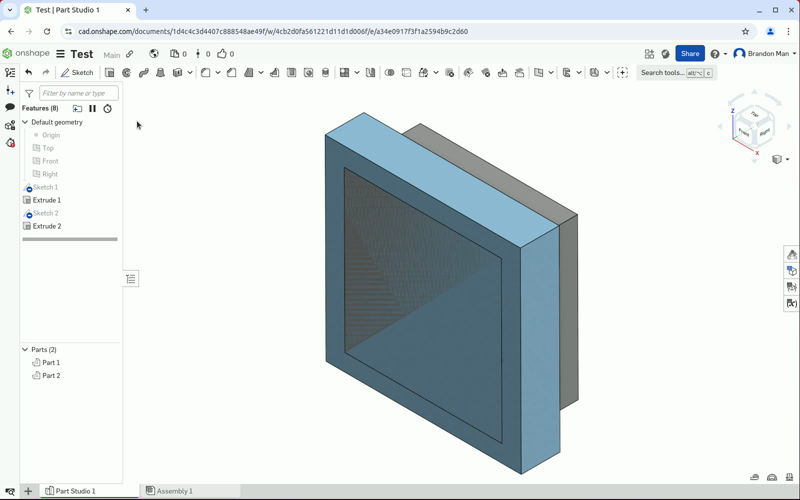
key(down, 2)
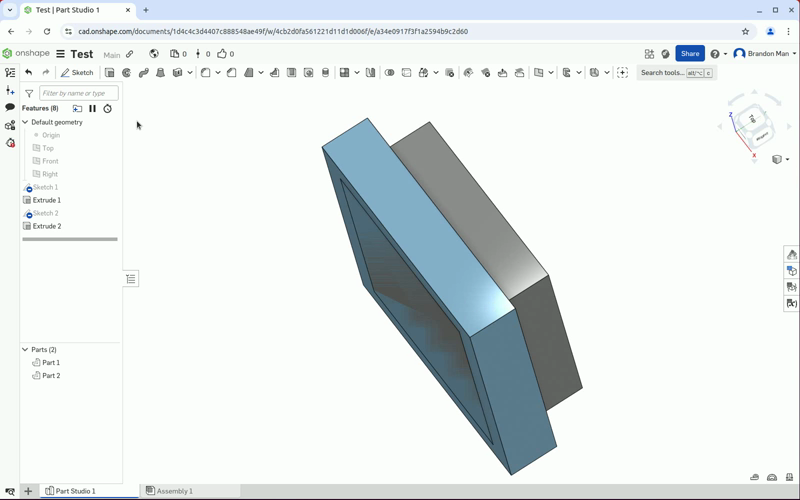
key(up, 2)
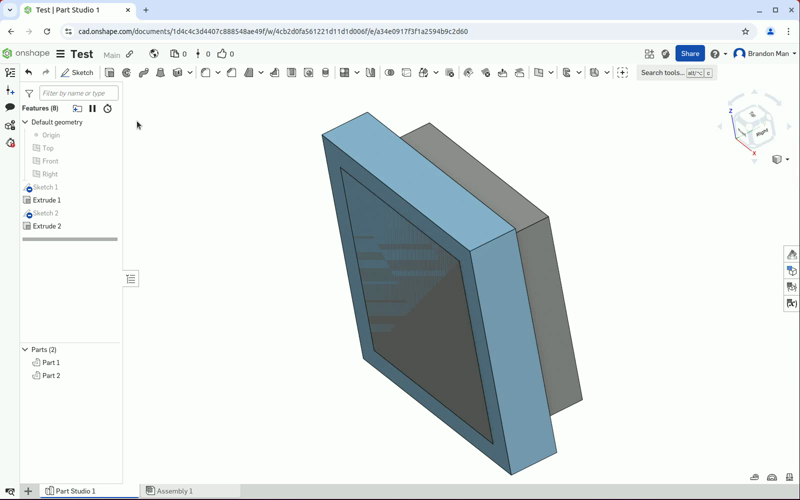
key(right, 2)
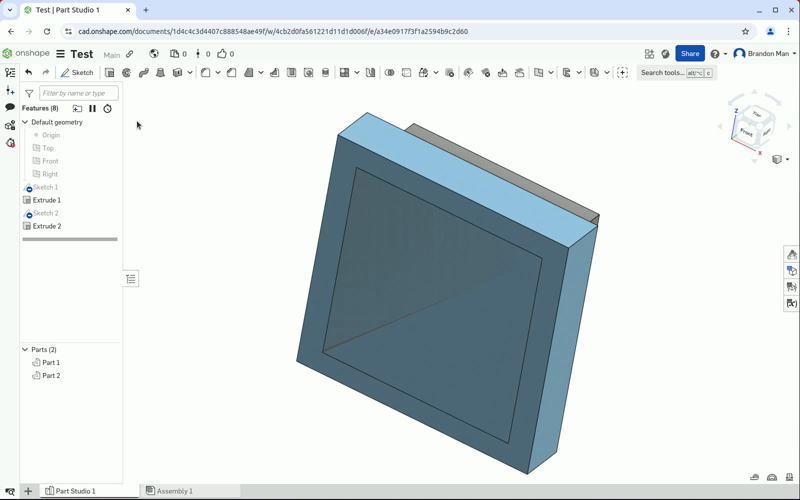
mouse_move(73, 189)
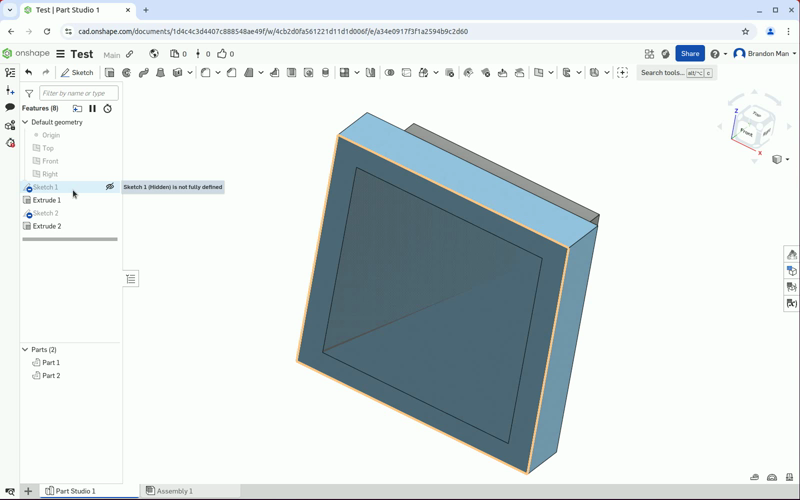
click(73, 189)